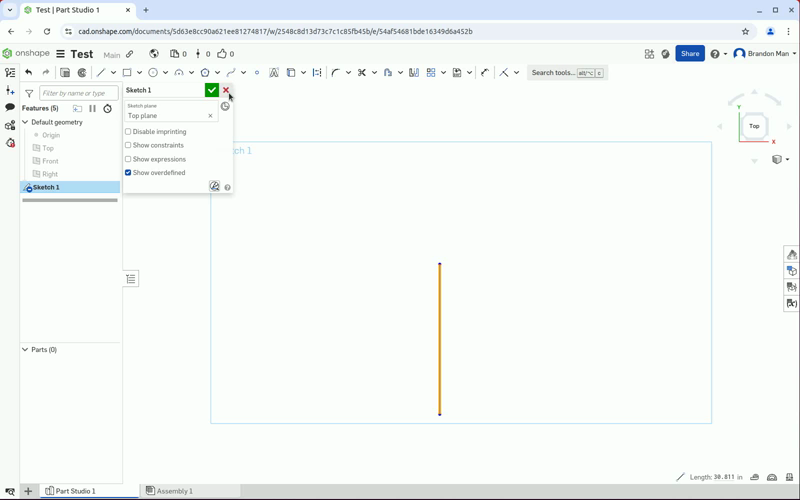
key(shift+h)
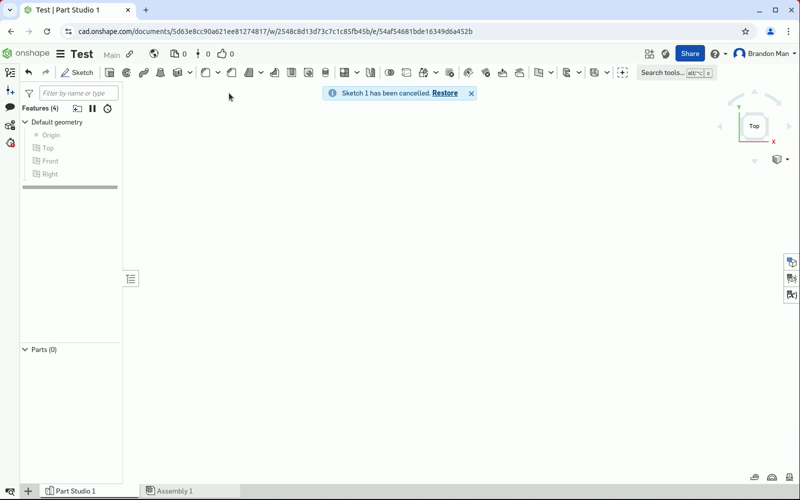
mouse_move(73, 352)
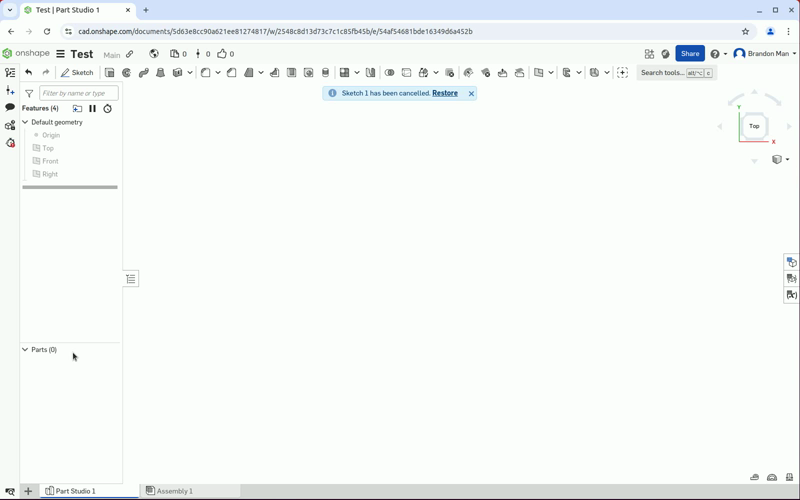
key(y)
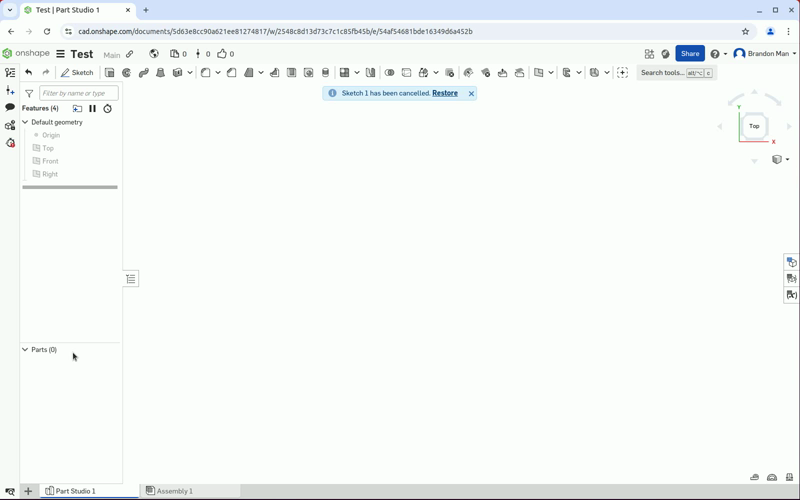
key(shift+p)
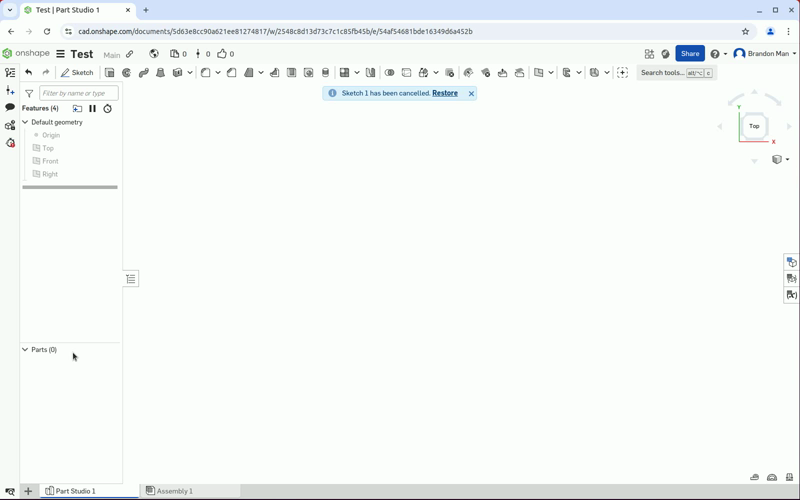
key(space)
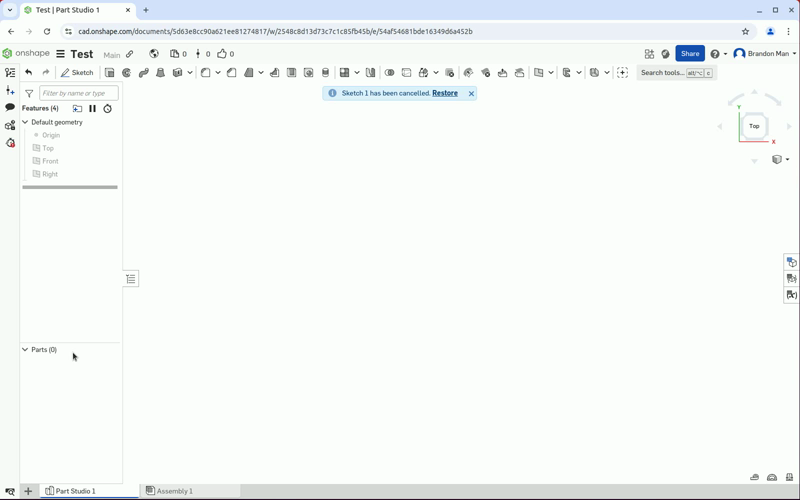
key_down(shift)
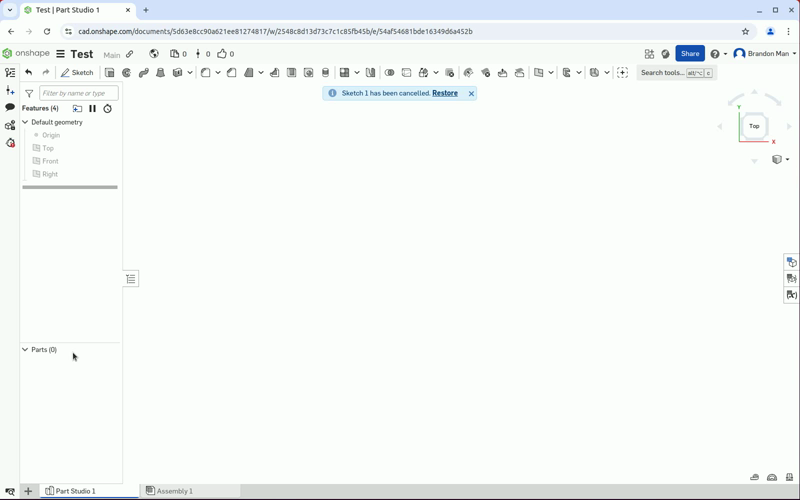
key(up)
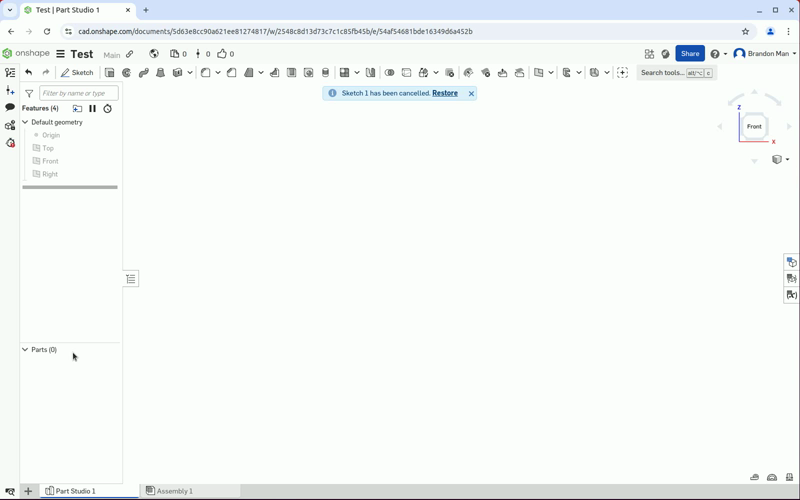
key_up(shift)
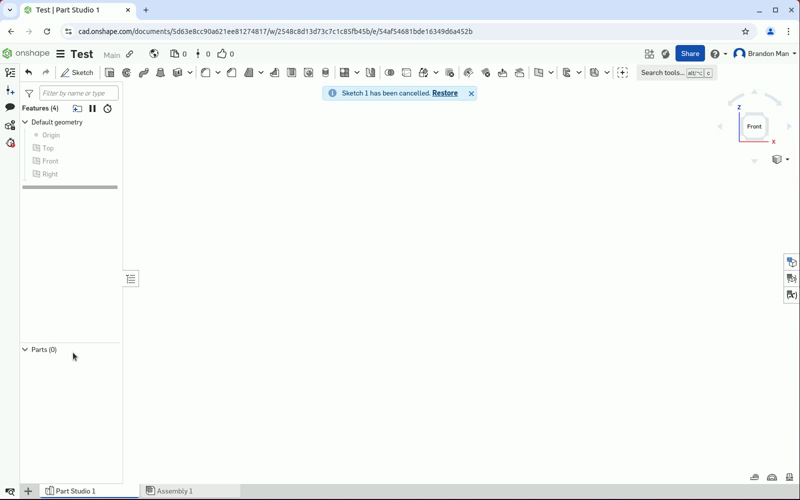
key(space)
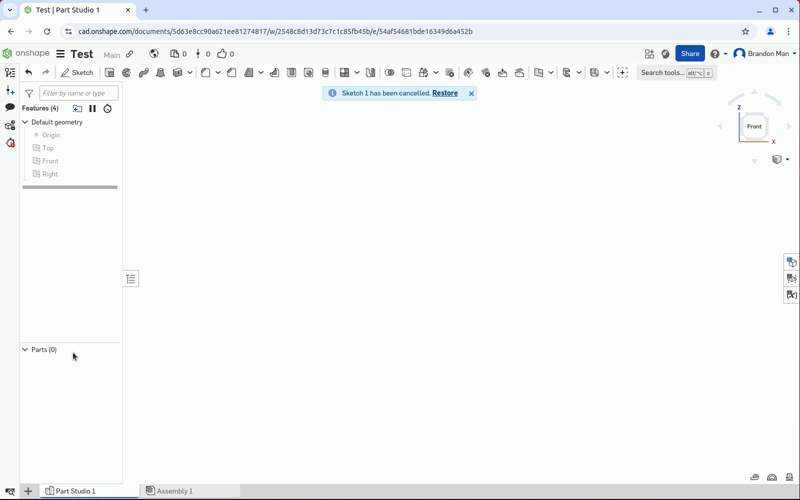
key_down(shift)
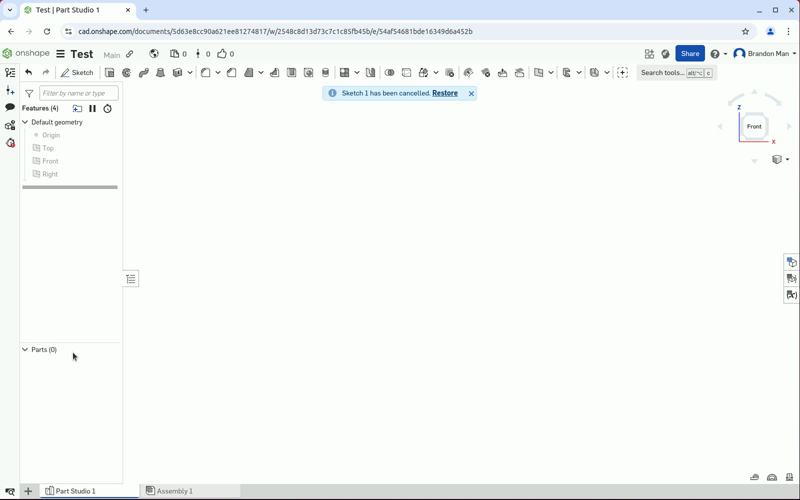
key(left)
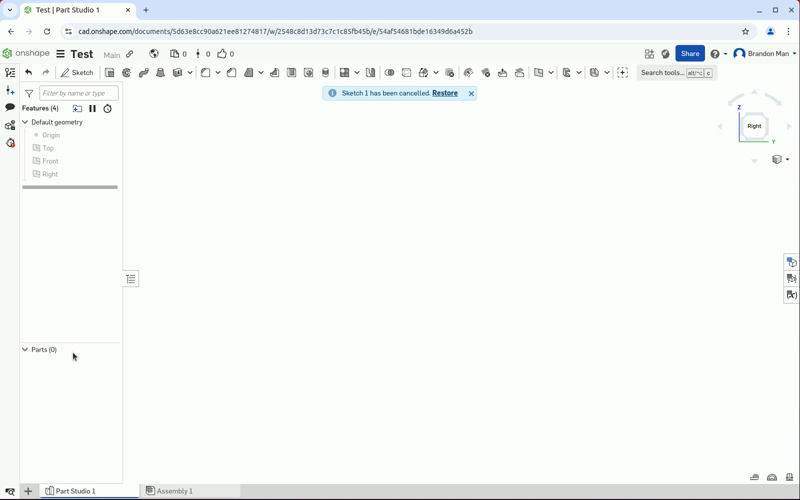
key_up(shift)
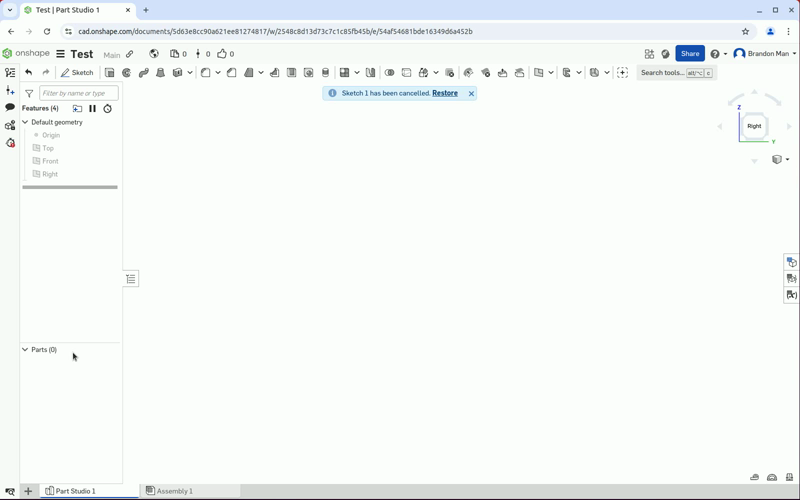
mouse_move(73, 352)
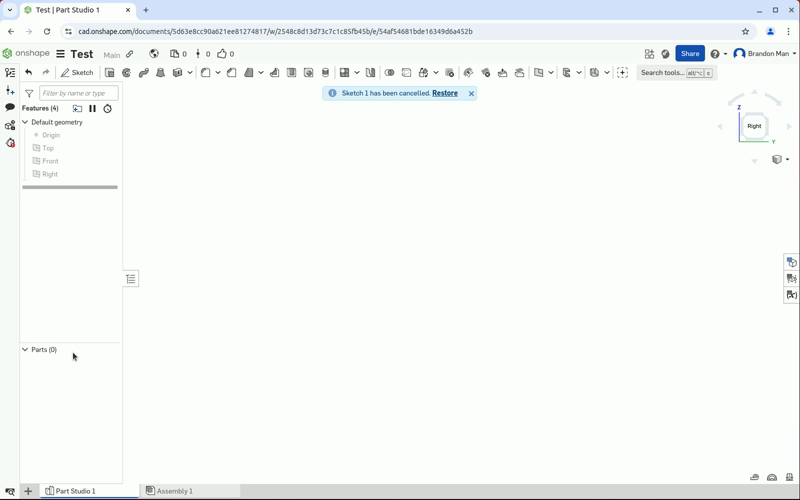
key(shift+y)
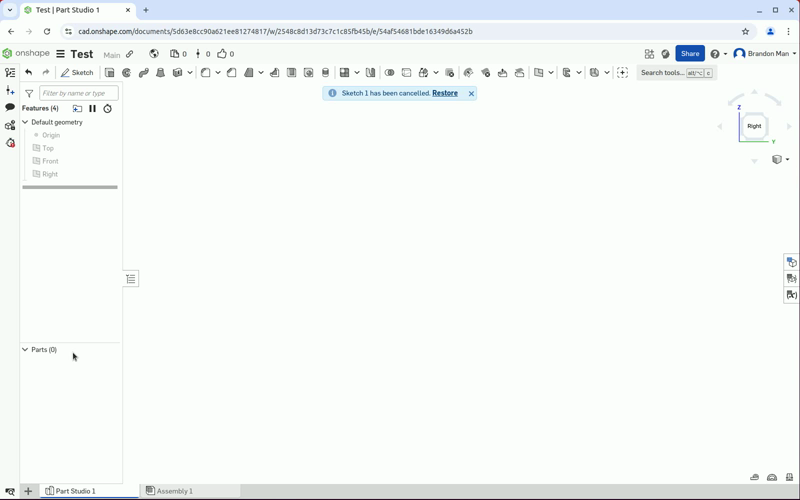
key(shift+s)
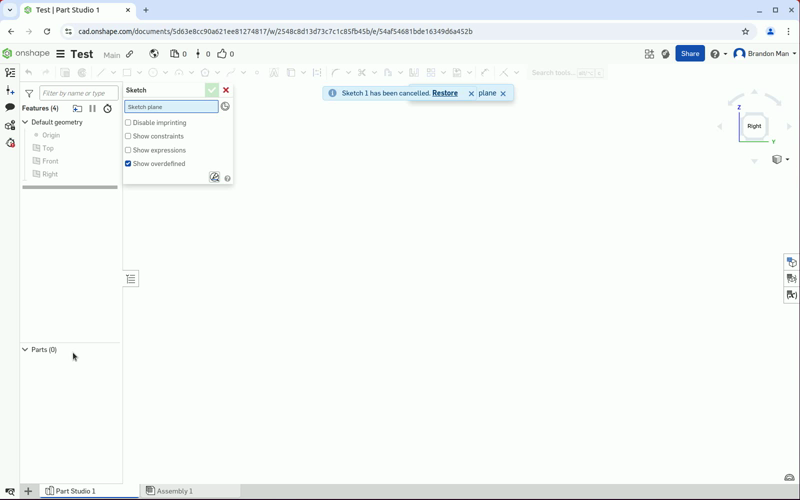
mouse_move(73, 176)
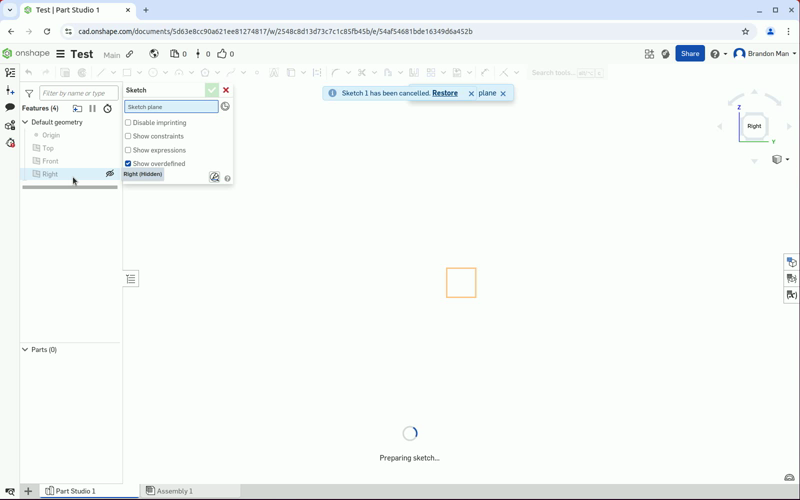
click(73, 176)
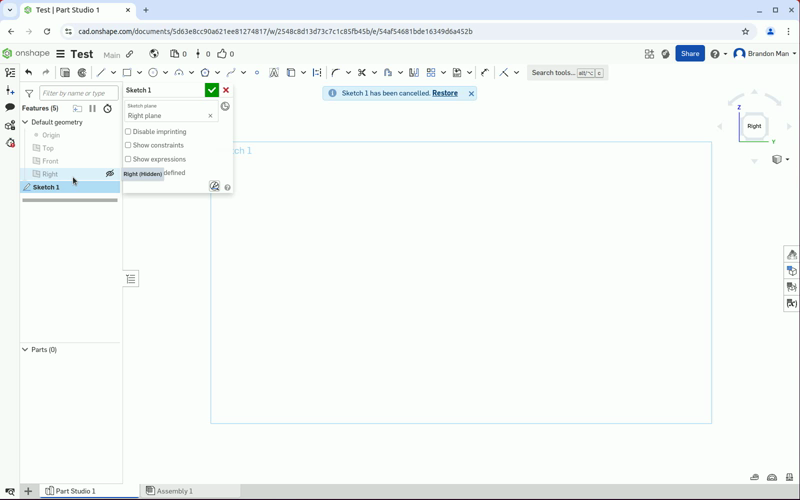
mouse_move(73, 352)
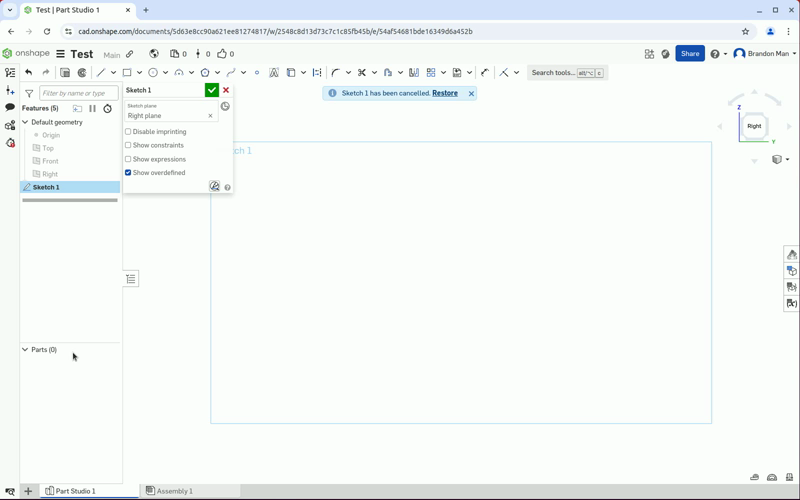
key(y)
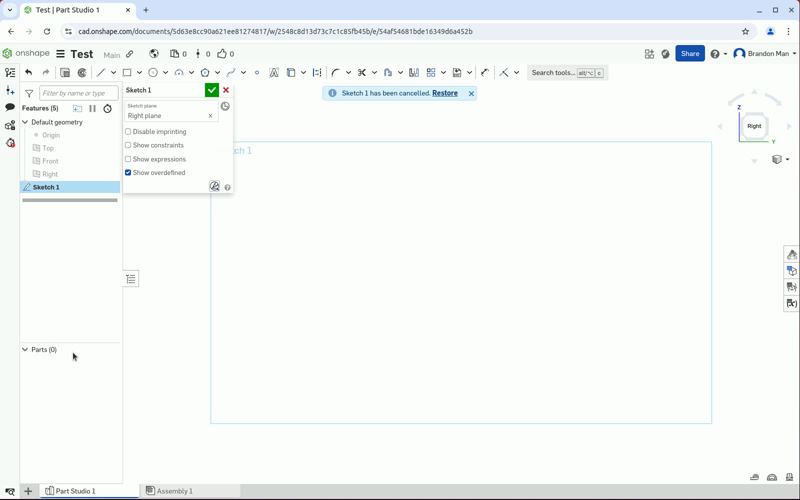
key(l)
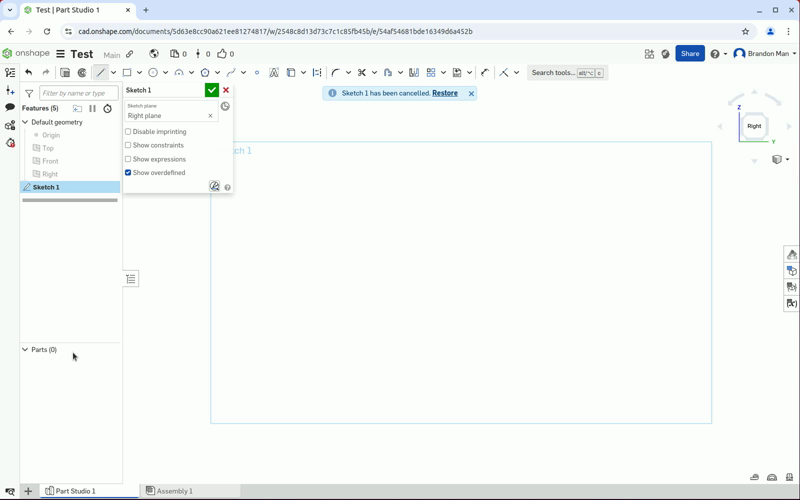
key_down(shift)
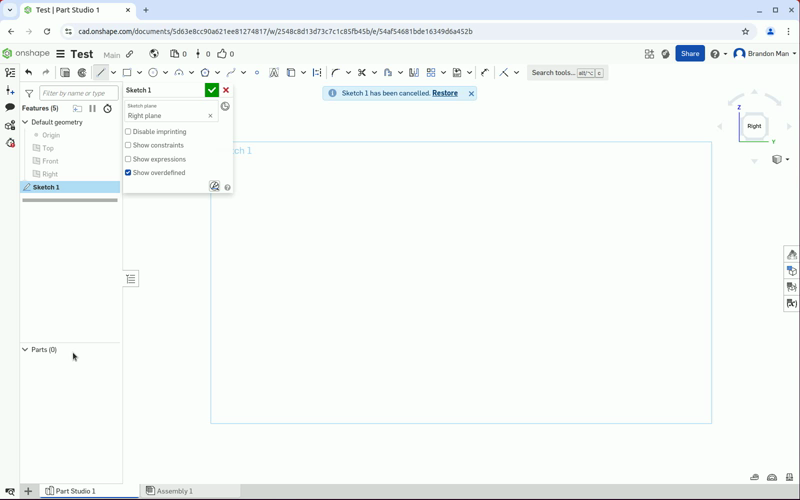
mouse_move(460, 282)
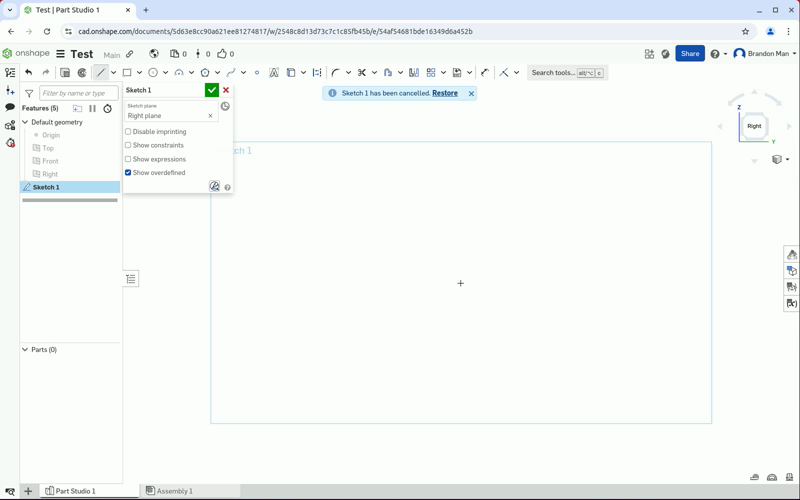
click(460, 282)
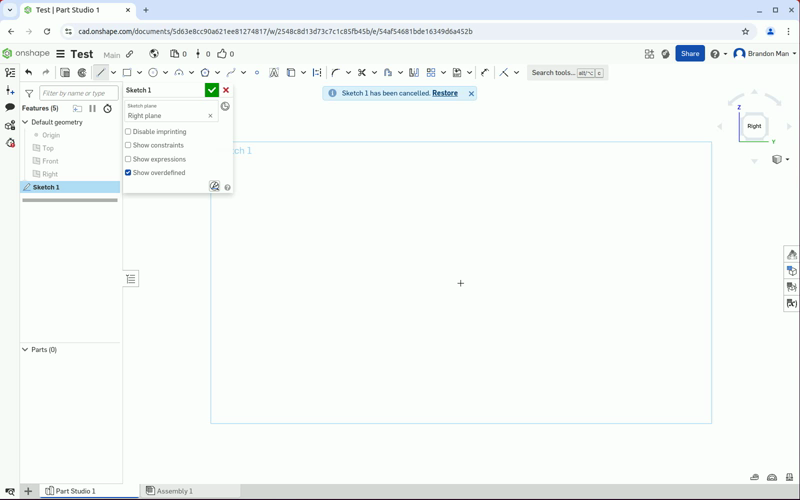
key_up(shift)
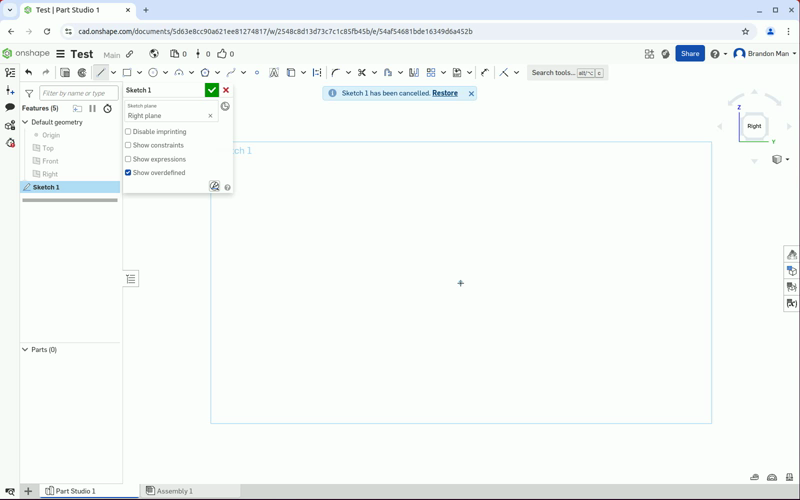
key_down(shift)
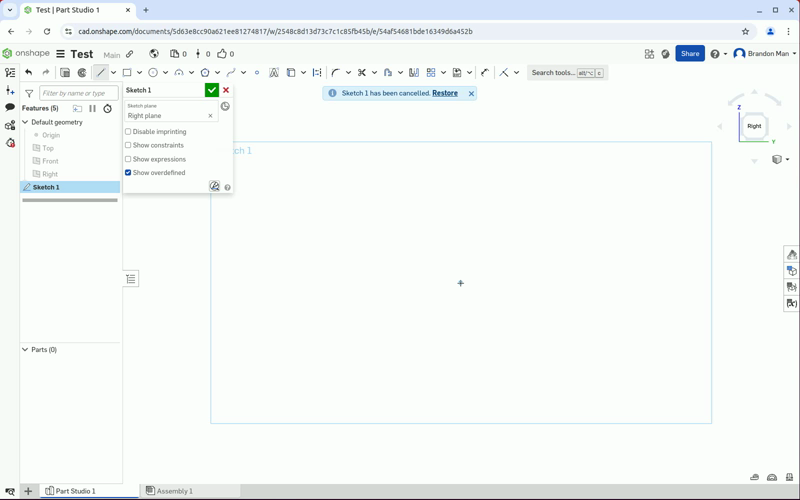
mouse_move(536, 282)
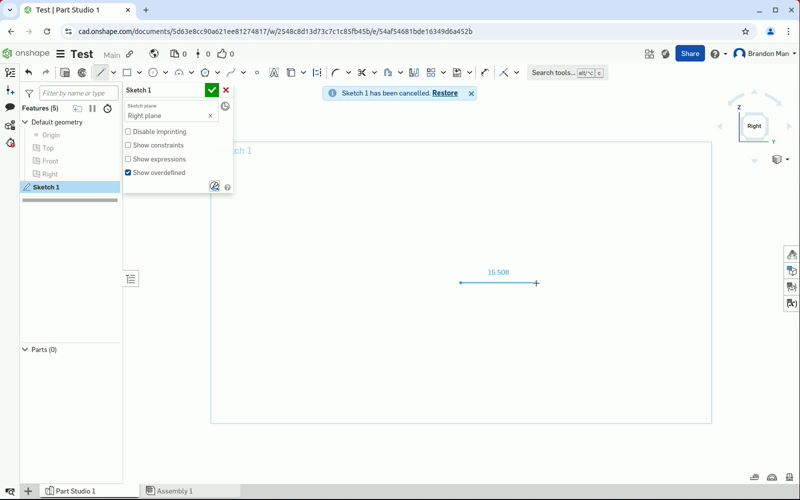
click(536, 282)
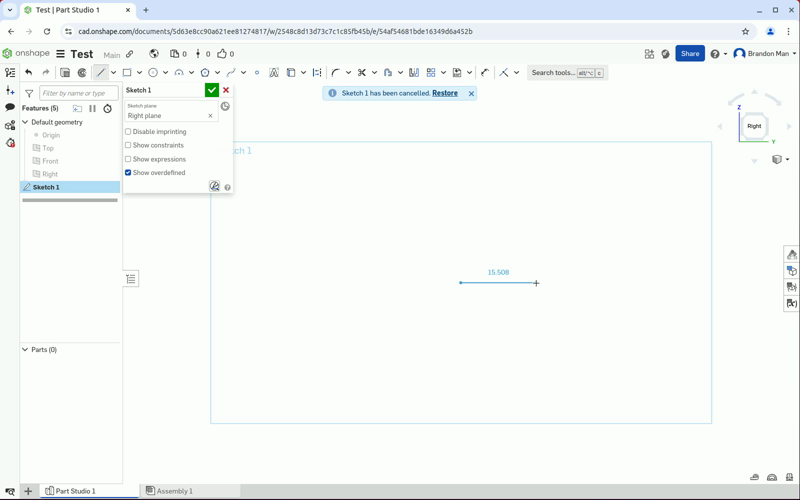
key_up(shift)
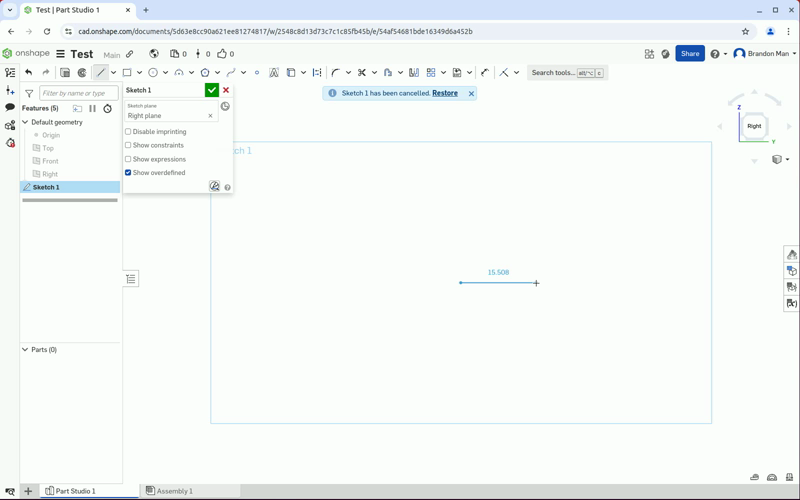
key_down(shift)
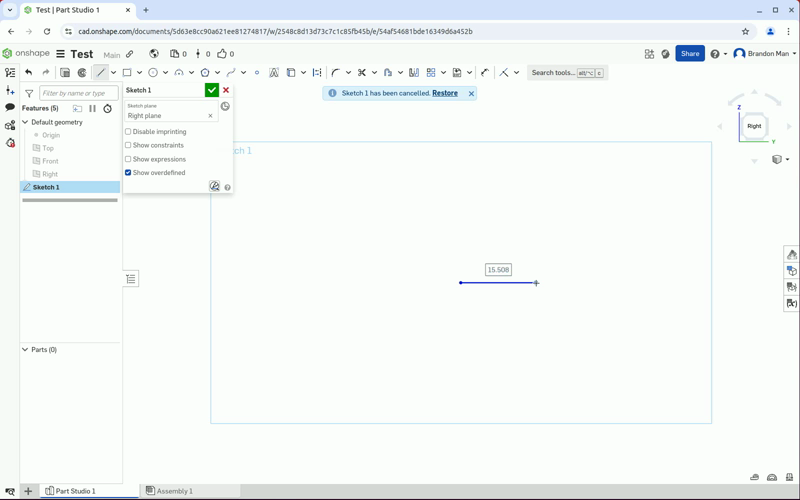
mouse_move(566, 282)
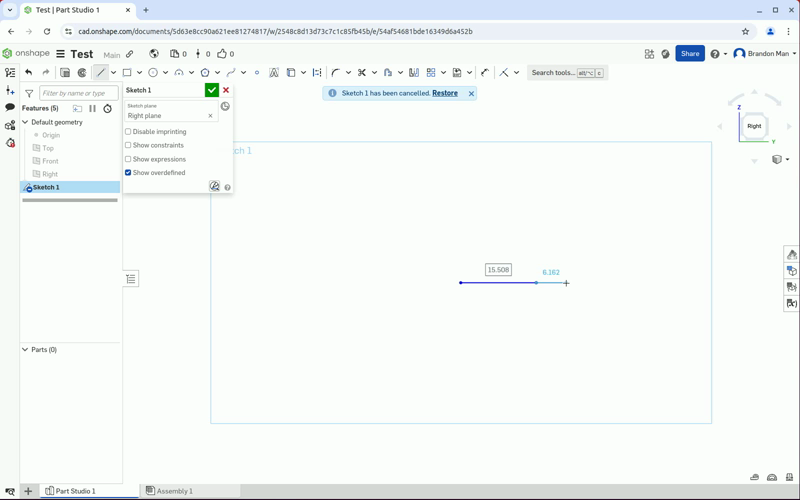
mouse_move(536, 244)
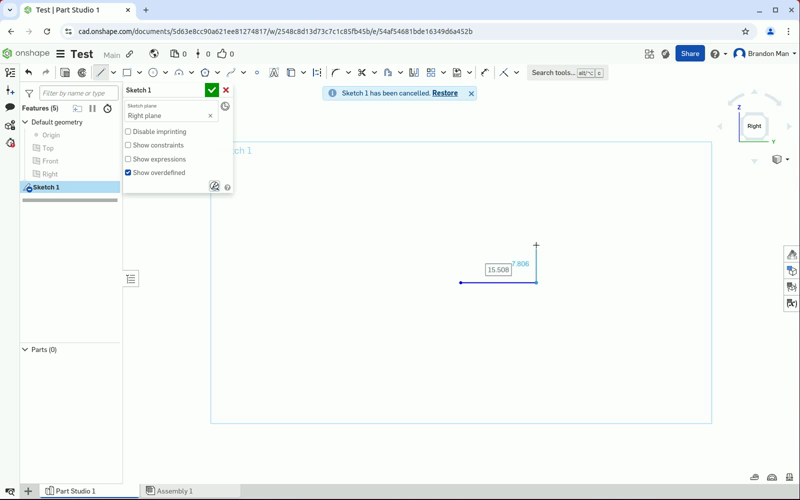
click(536, 244)
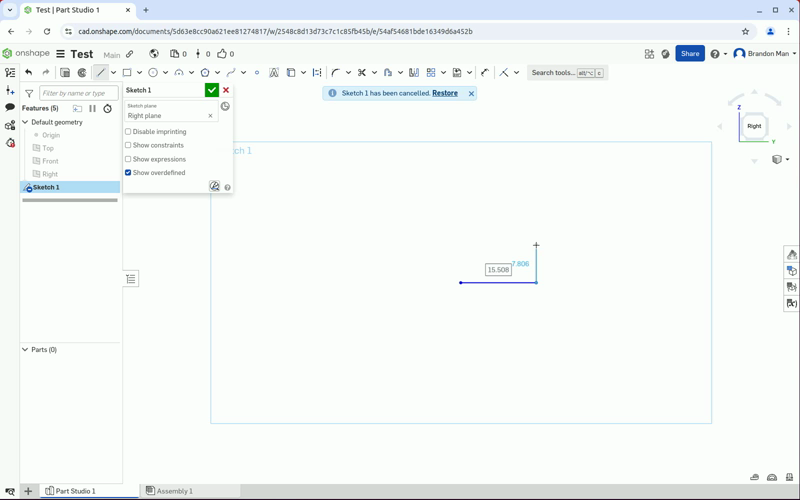
key_up(shift)
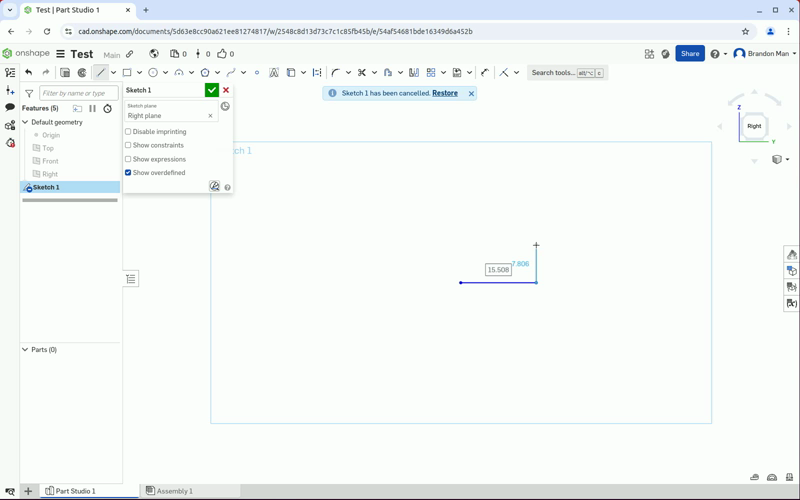
key(esc)
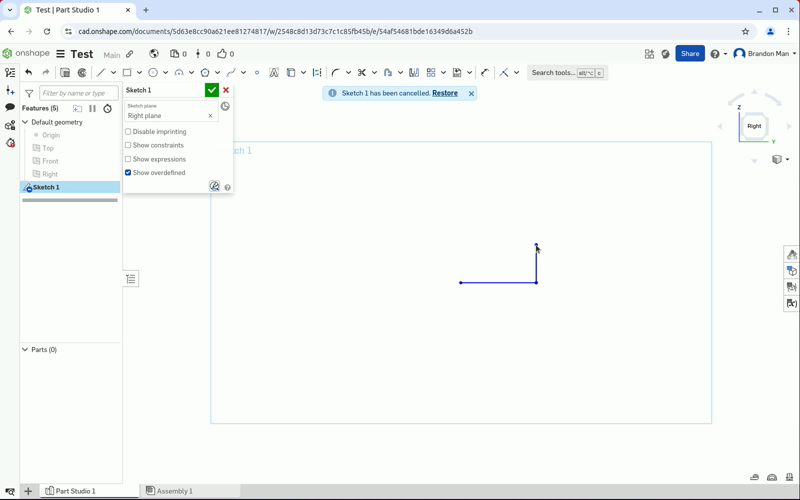
key(a)
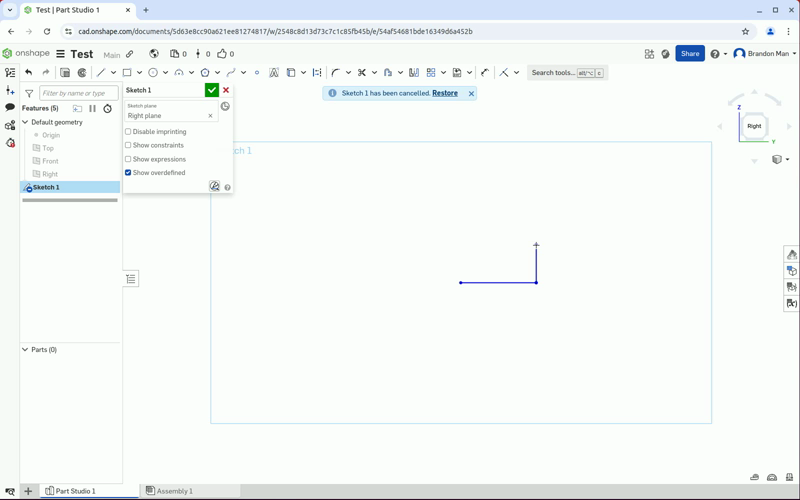
mouse_move(536, 244)
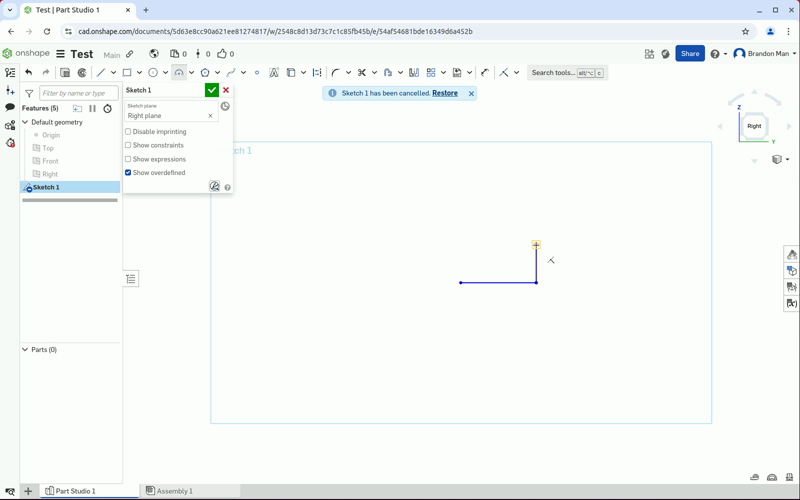
click(536, 244)
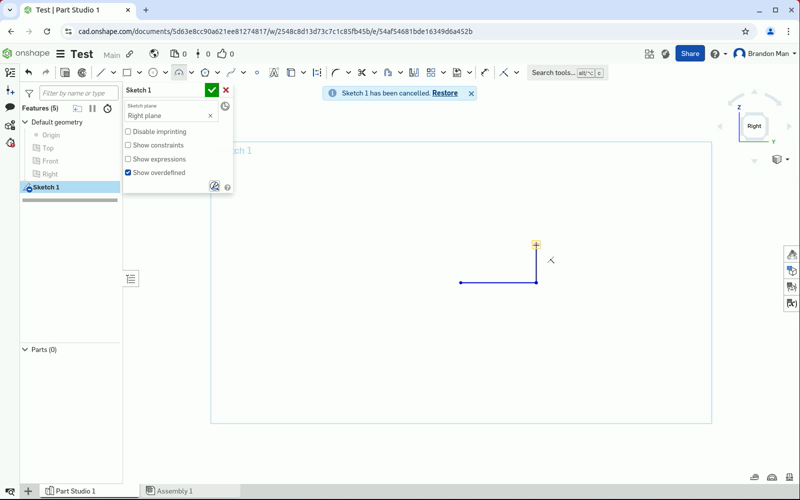
key_down(shift)
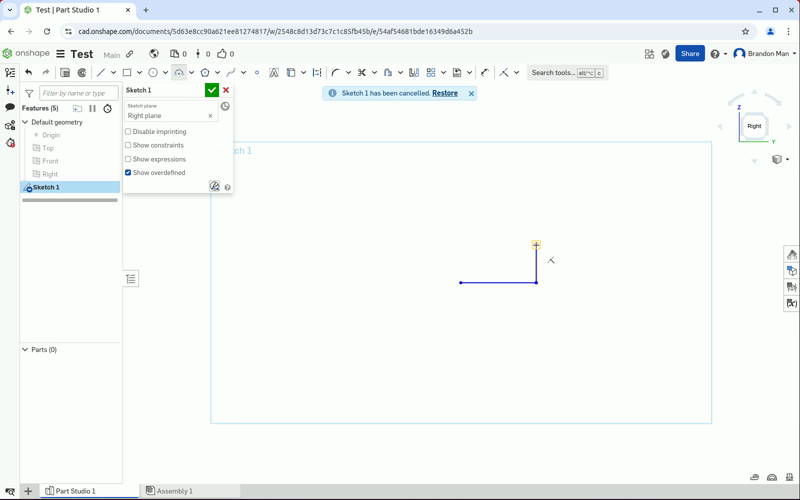
mouse_move(460, 244)
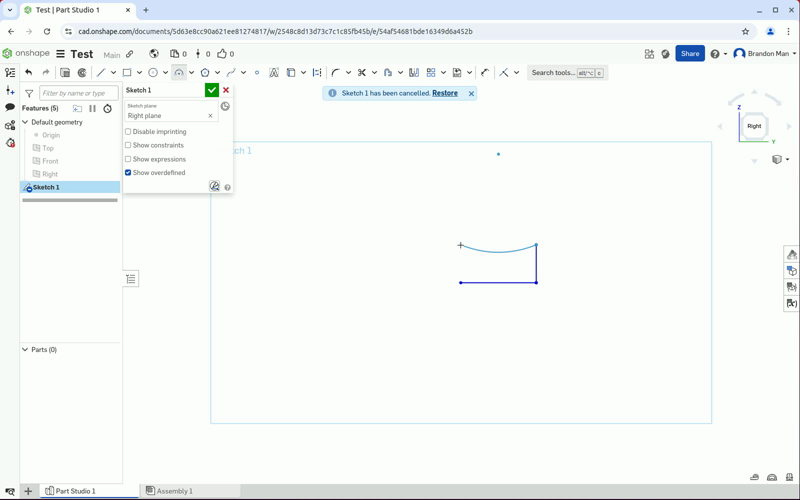
click(460, 244)
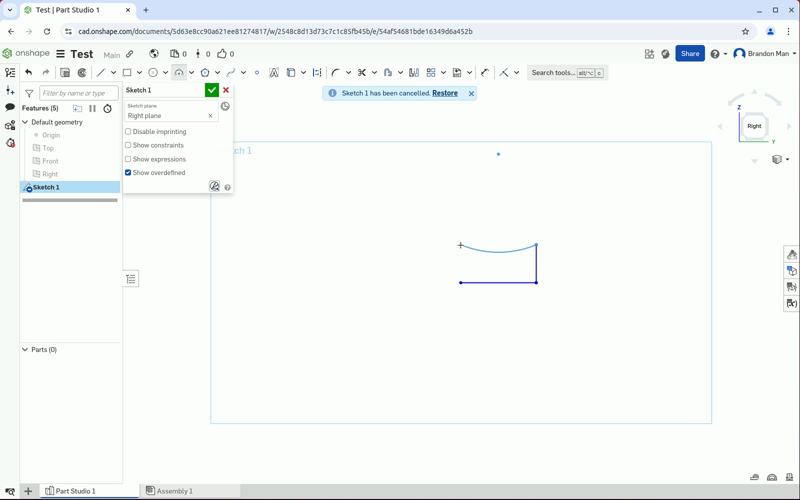
mouse_move(498, 207)
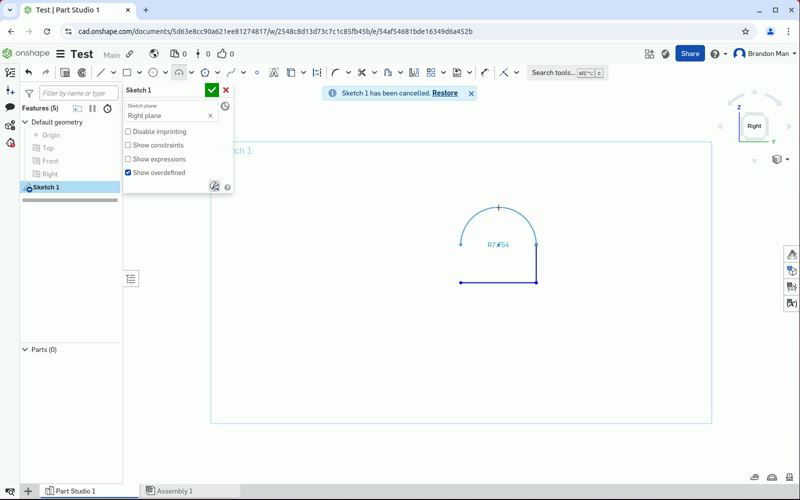
click(498, 207)
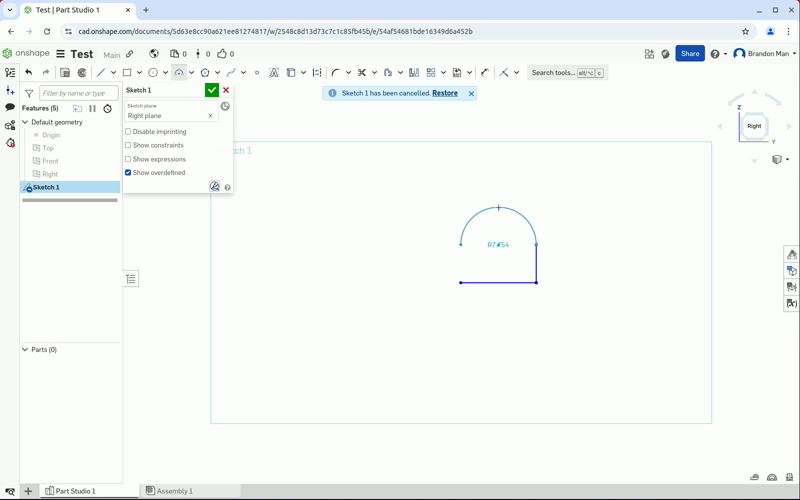
key_up(shift)
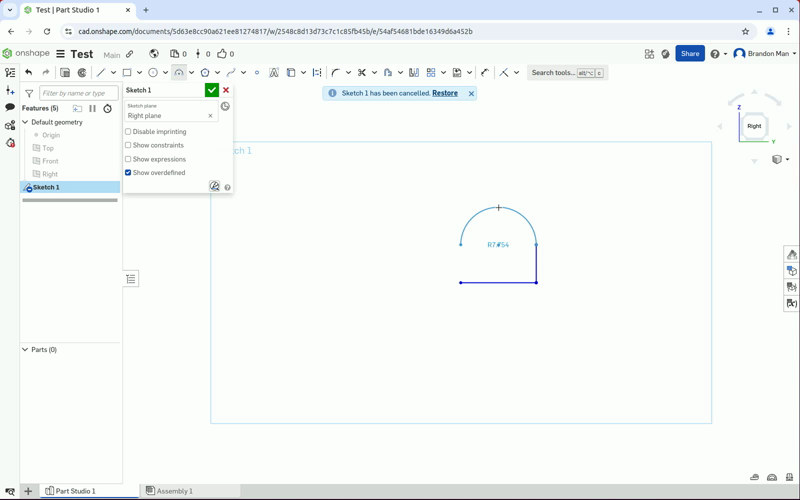
key(esc)
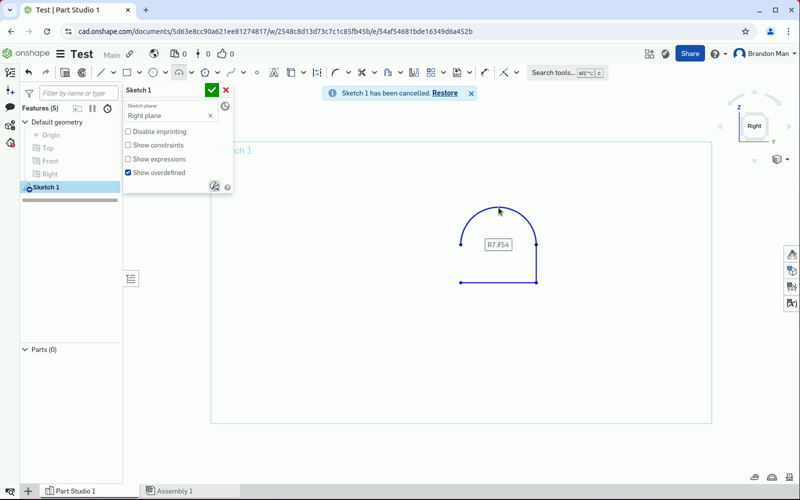
key(l)
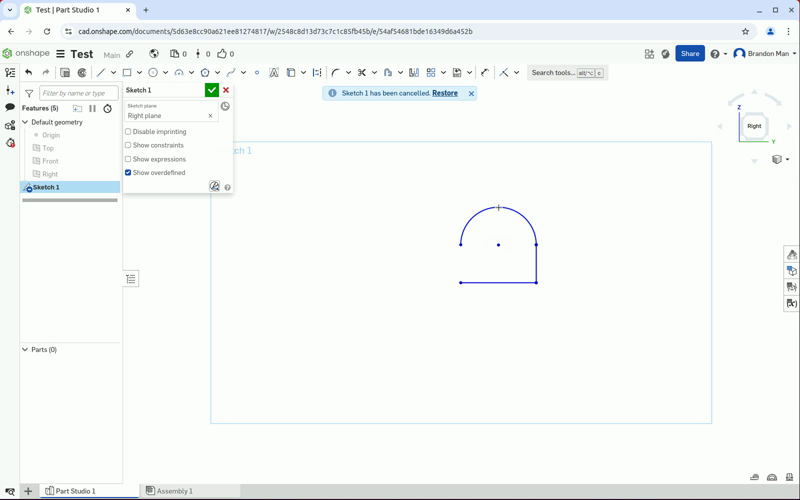
mouse_move(460, 244)
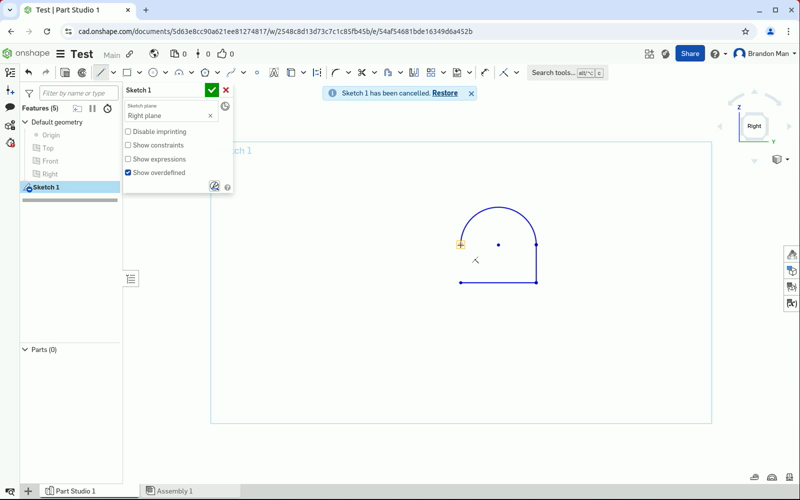
click(460, 244)
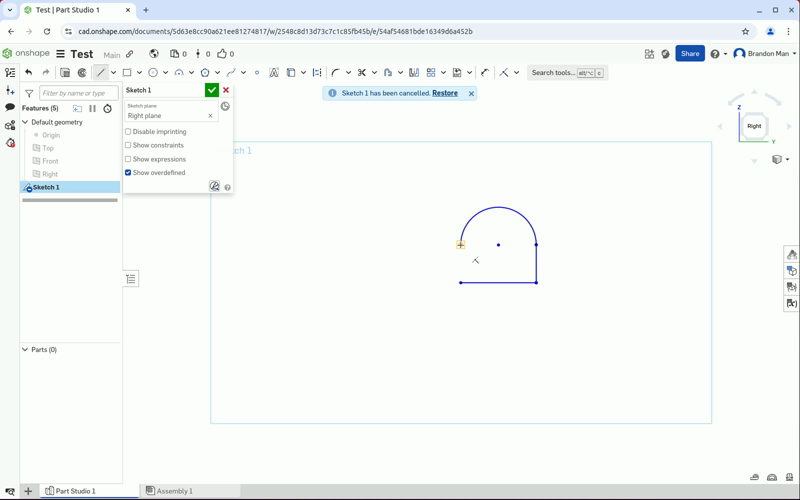
mouse_move(490, 244)
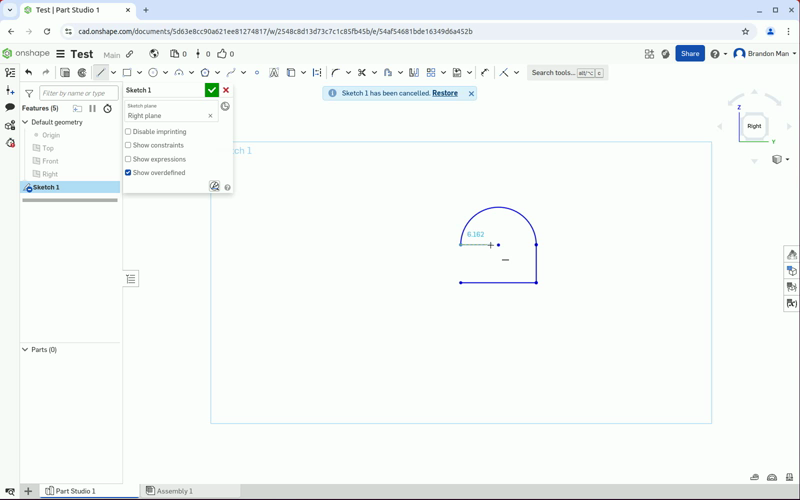
key_down(shift)
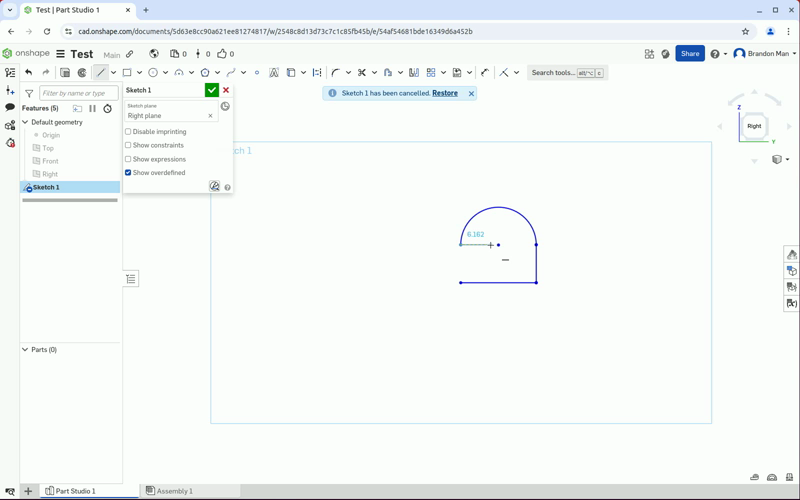
mouse_move(460, 282)
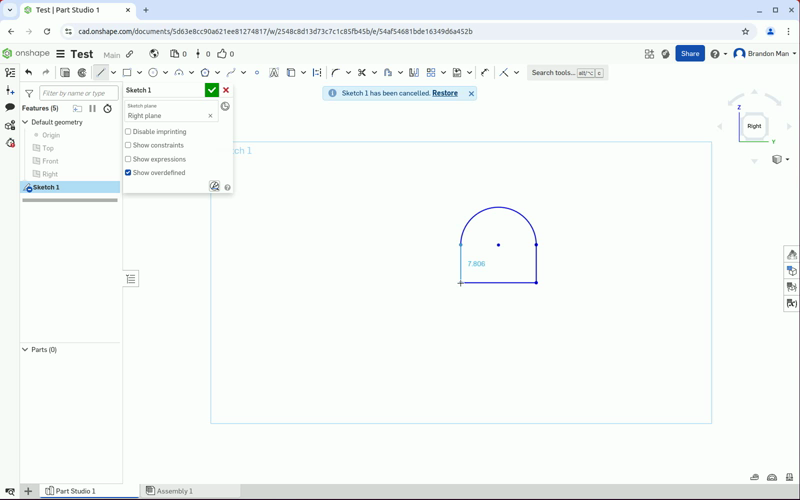
key_up(shift)
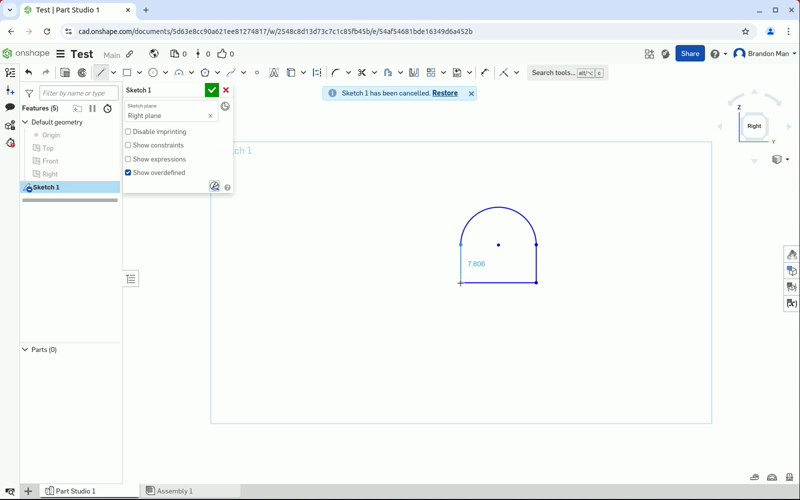
click(460, 282)
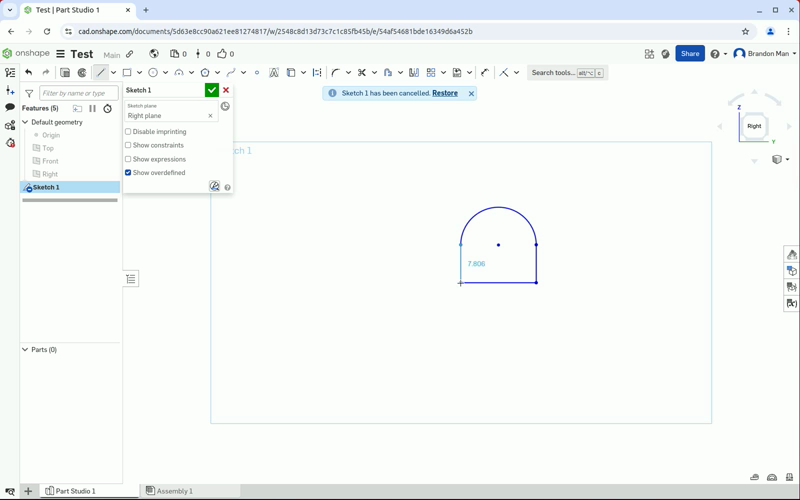
key(esc)
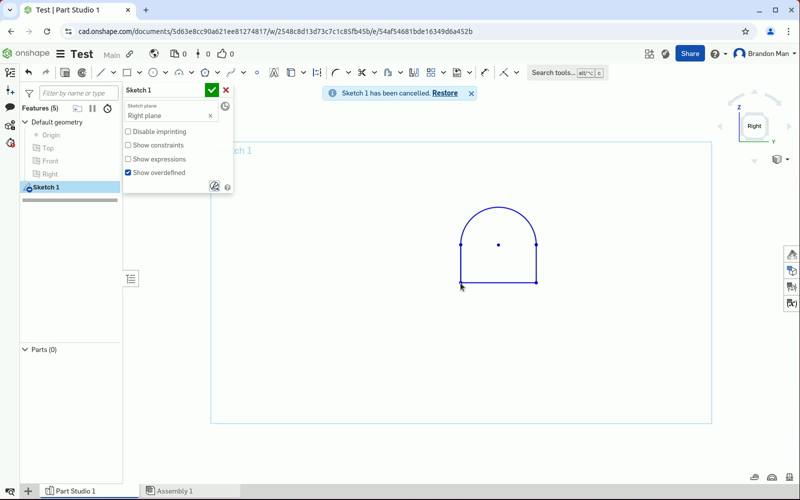
mouse_move(504, 211)
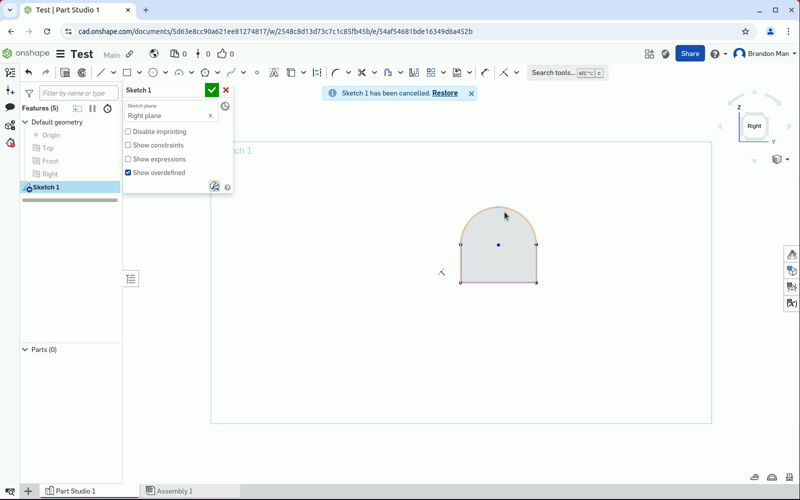
click(504, 211)
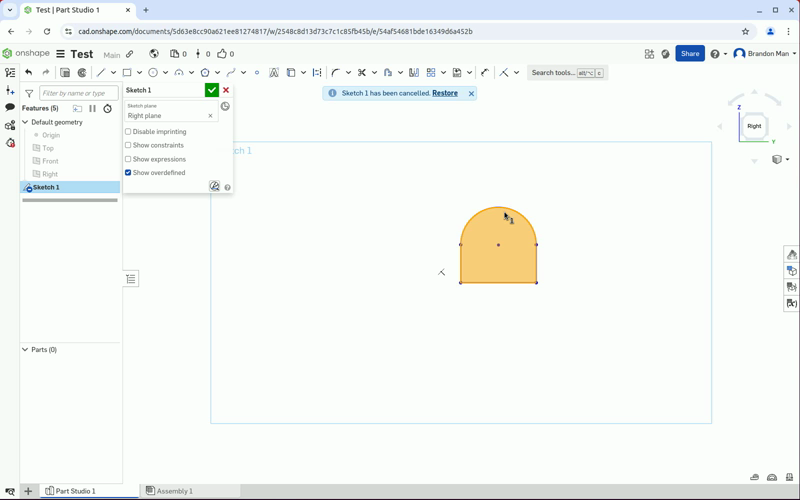
mouse_move(73, 352)
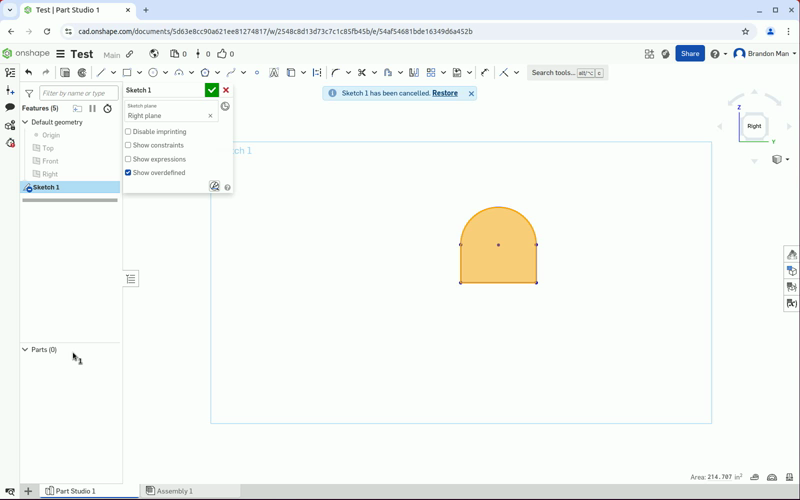
key(shift+y)
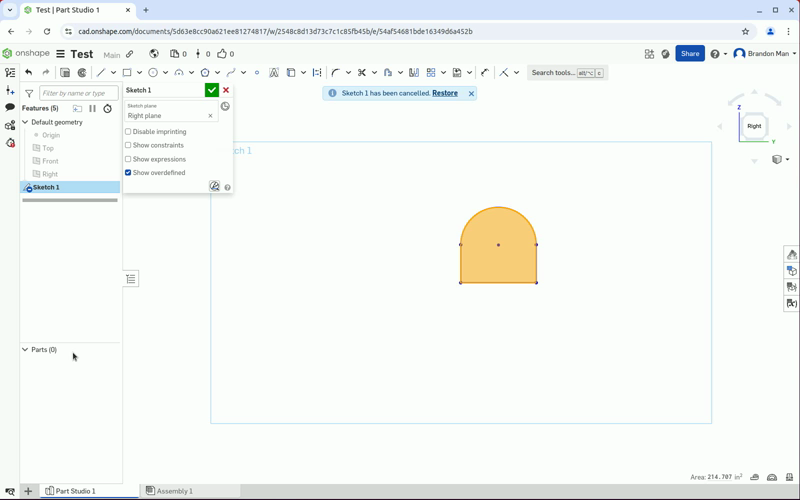
key(shift+e)
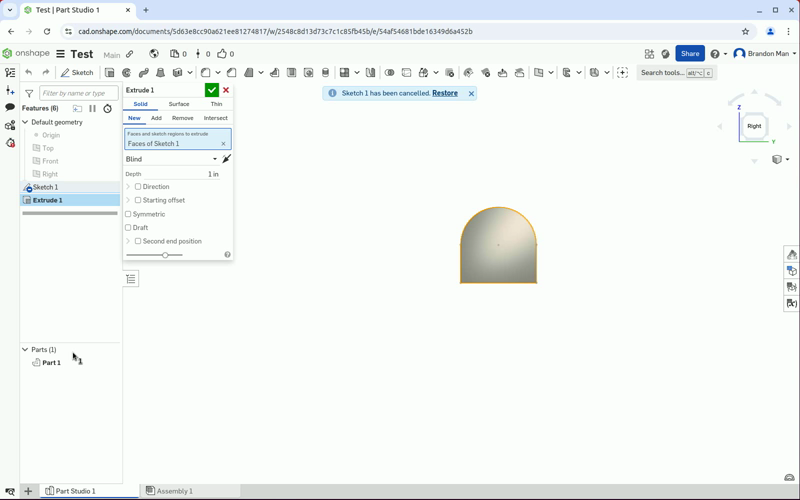
mouse_move(143, 106)
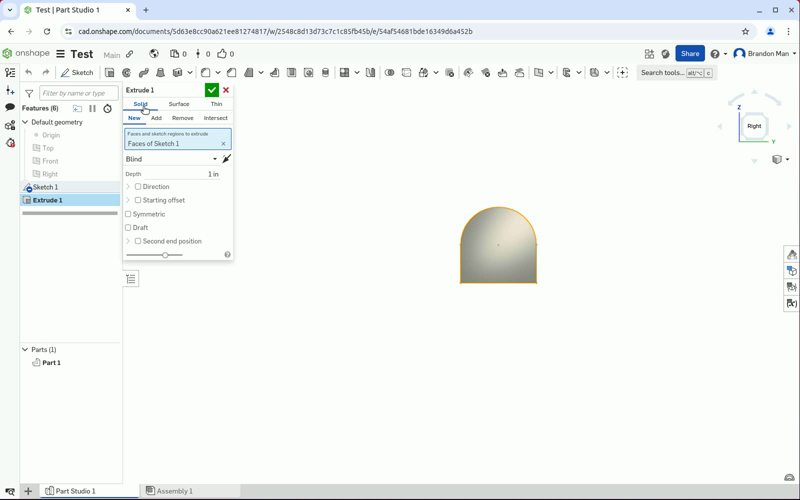
click(143, 106)
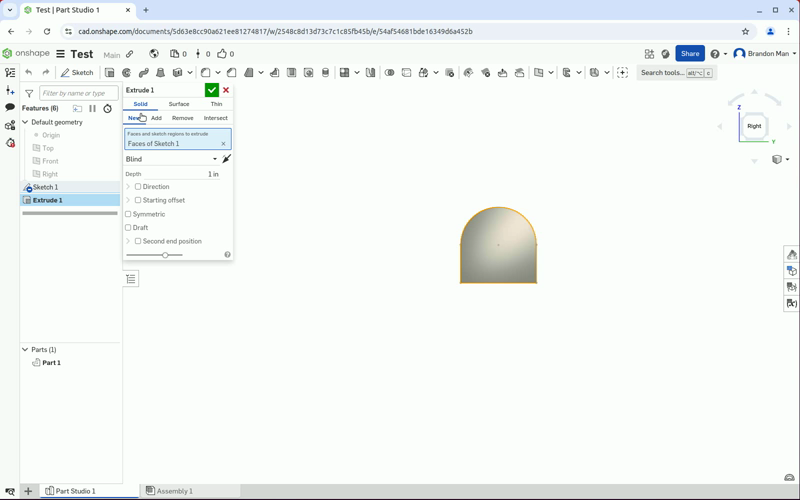
mouse_move(137, 120)
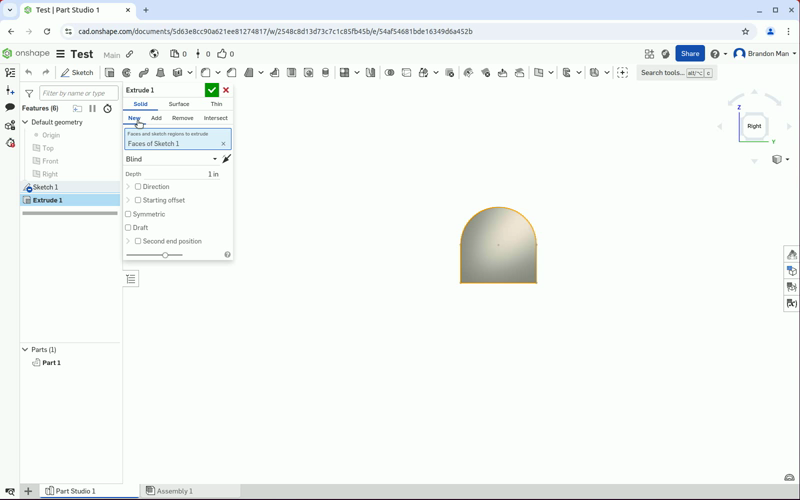
click(137, 120)
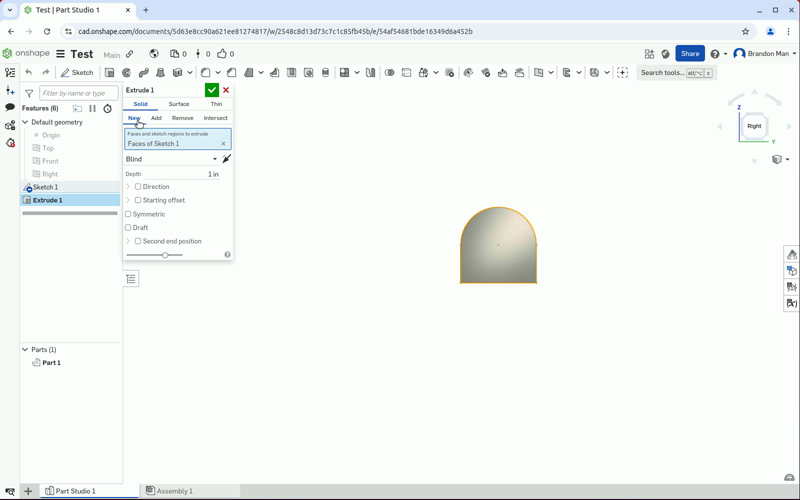
key(tab, 4)
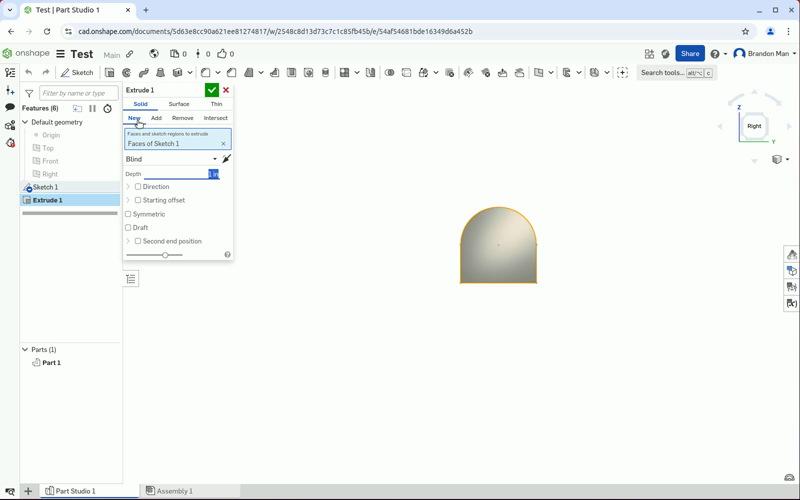
text(7.703)
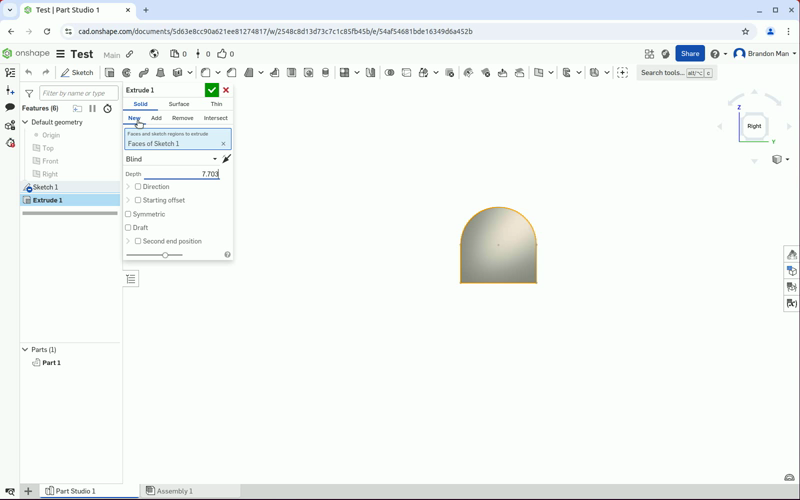
key(enter)
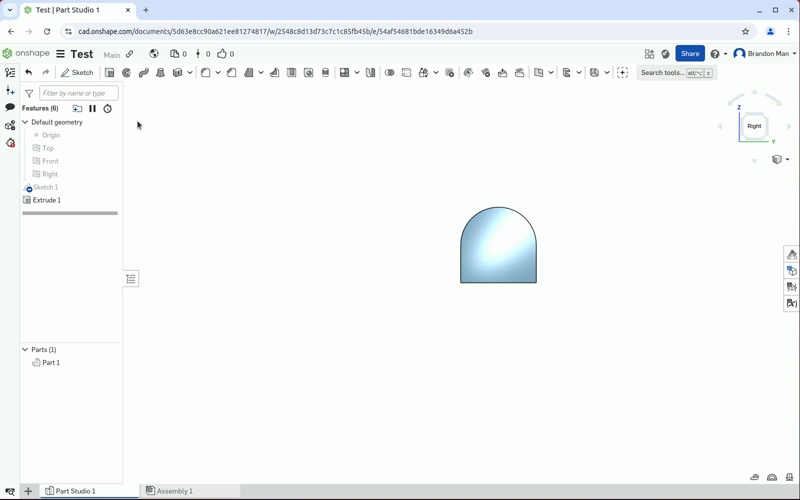
key(shift+h)
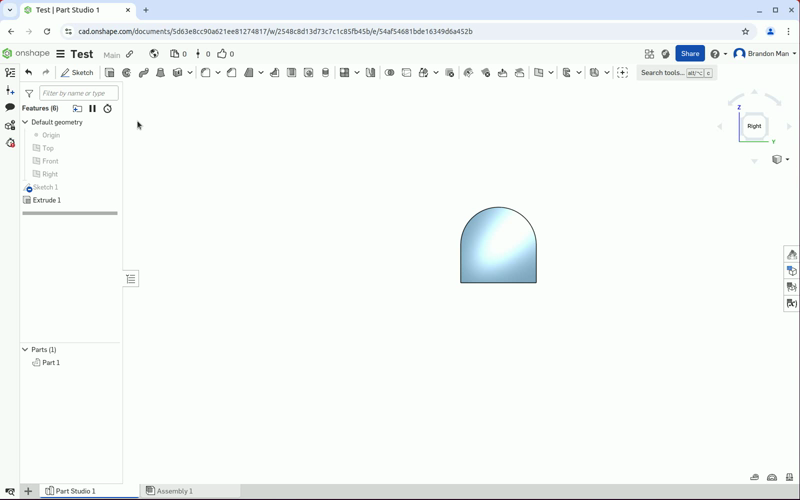
key(shift+h)
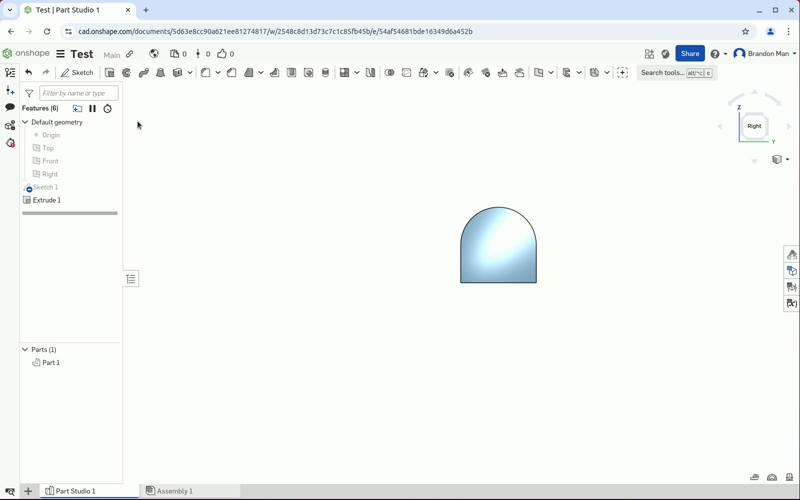
mouse_move(73, 189)
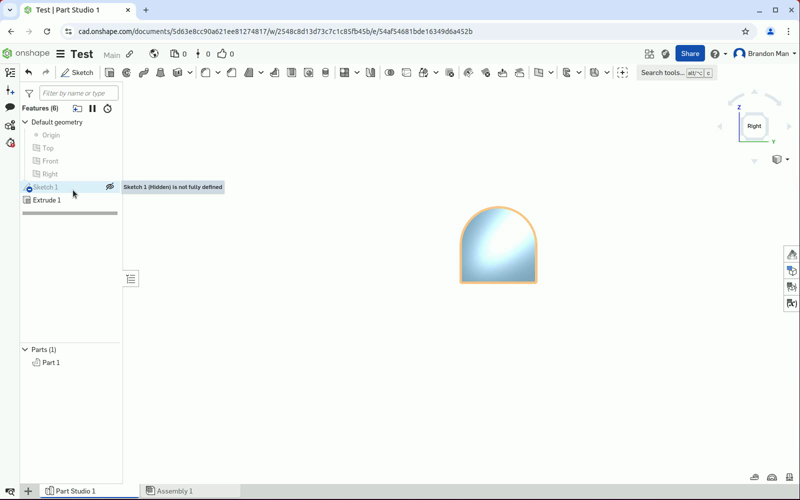
click(73, 189)
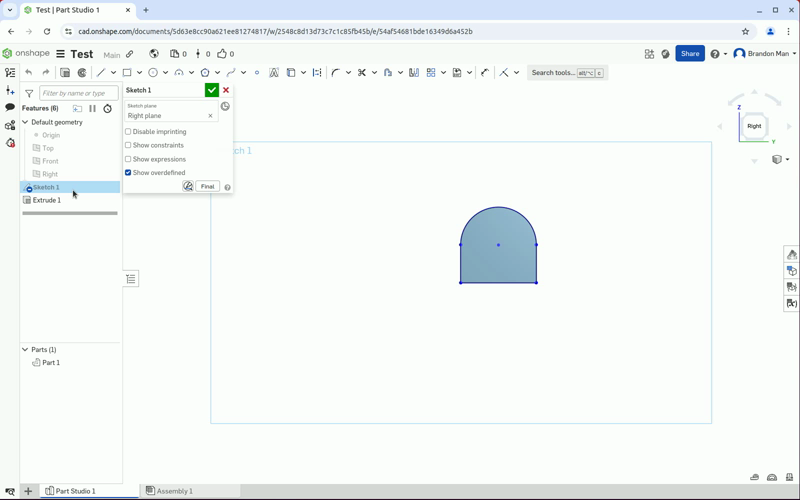
mouse_move(229, 92)
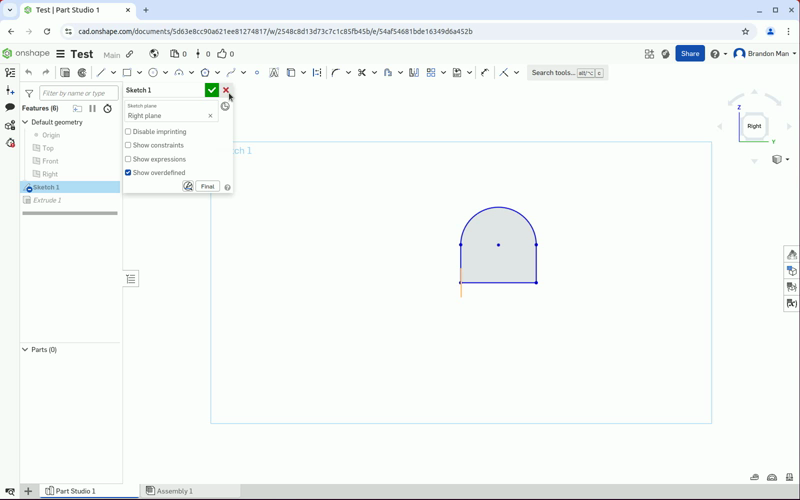
click(229, 92)
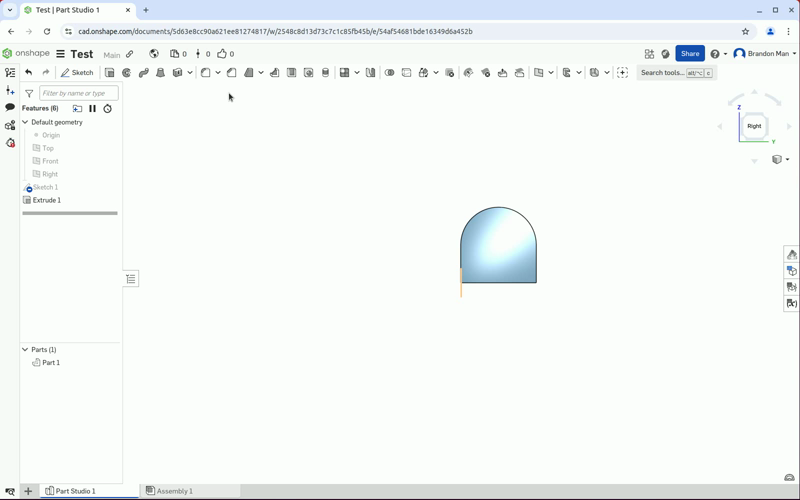
mouse_move(541, 75)
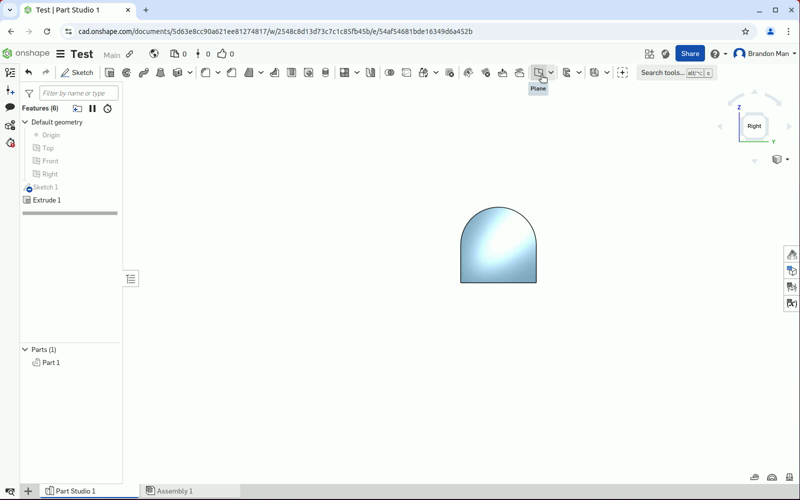
click(541, 75)
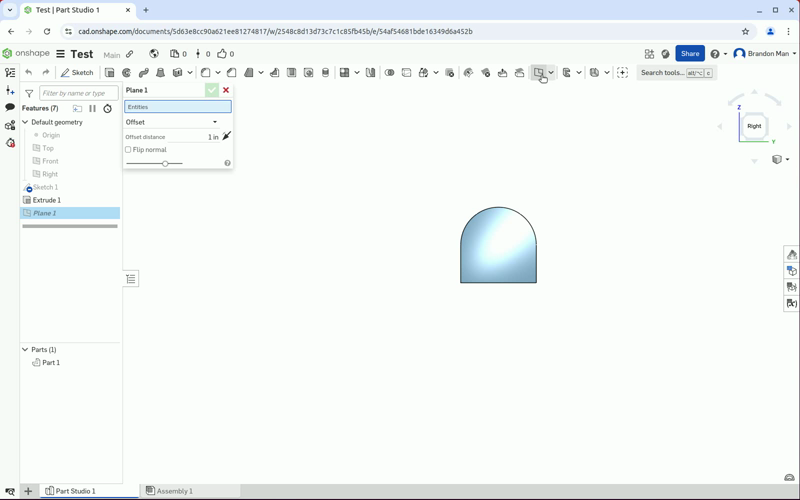
mouse_move(73, 176)
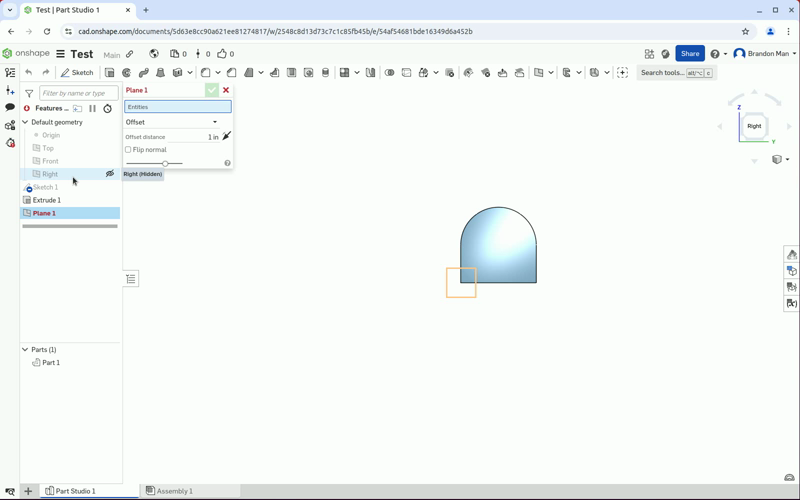
click(73, 176)
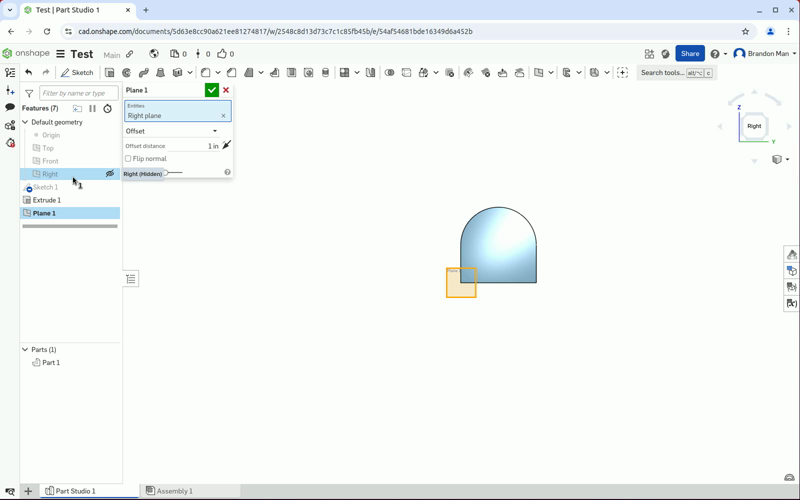
key(tab, 2)
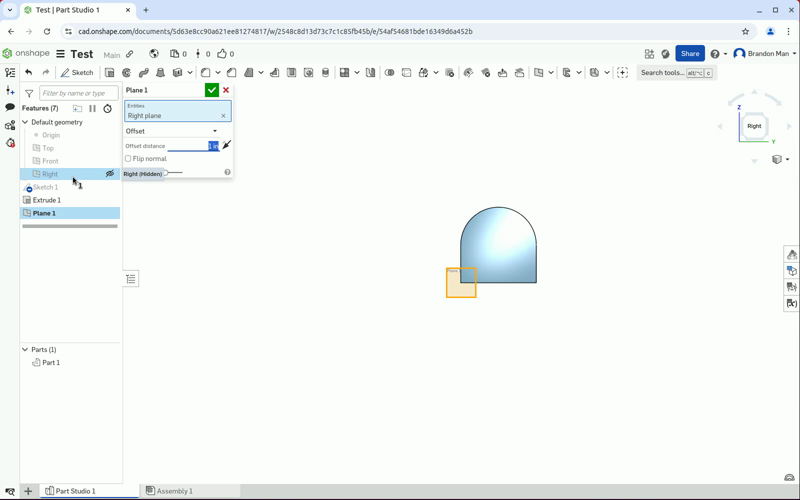
text(7.703)
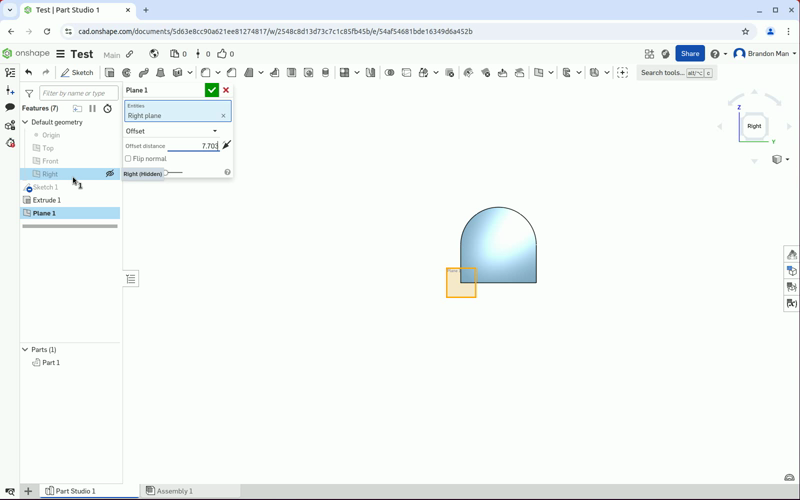
key(enter, 2)
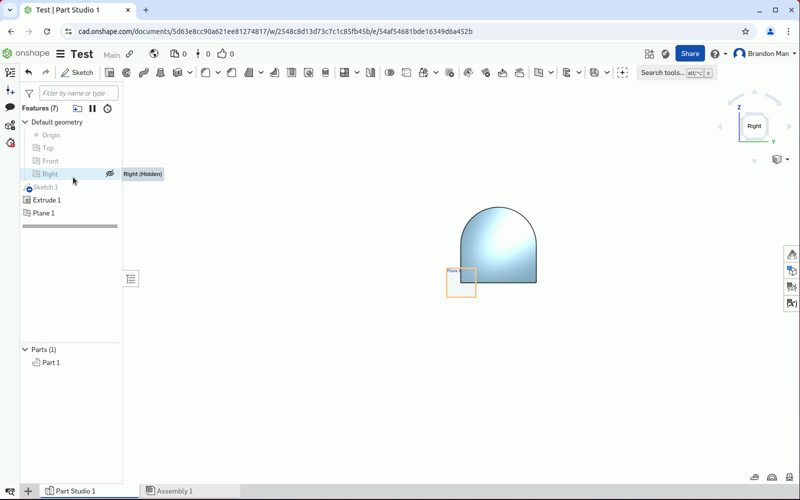
key(shift+s)
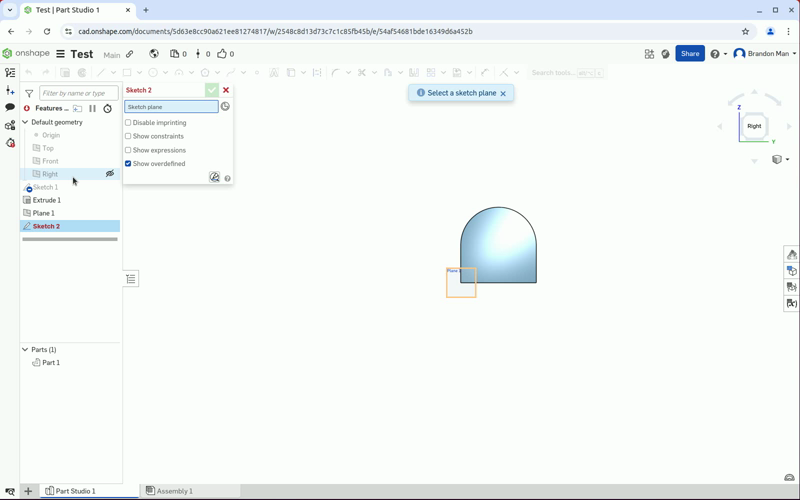
mouse_move(73, 215)
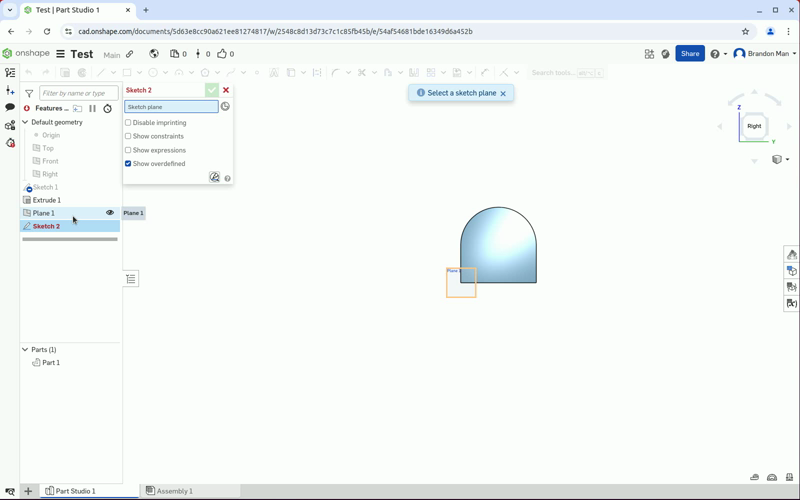
click(73, 215)
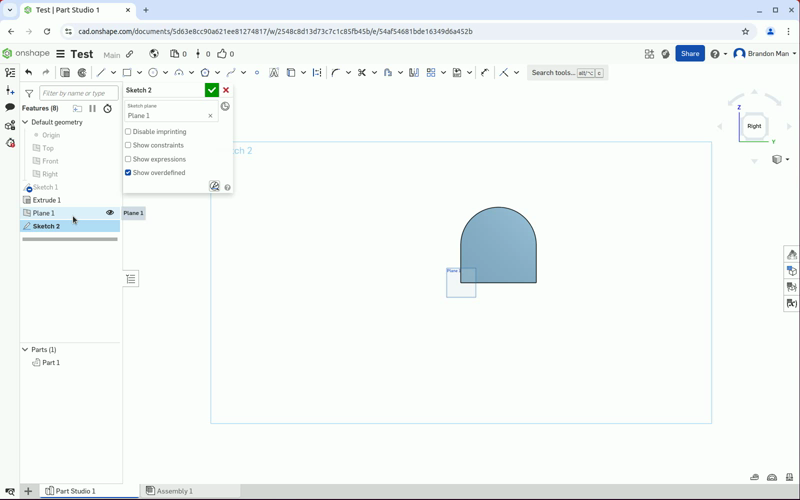
mouse_move(73, 352)
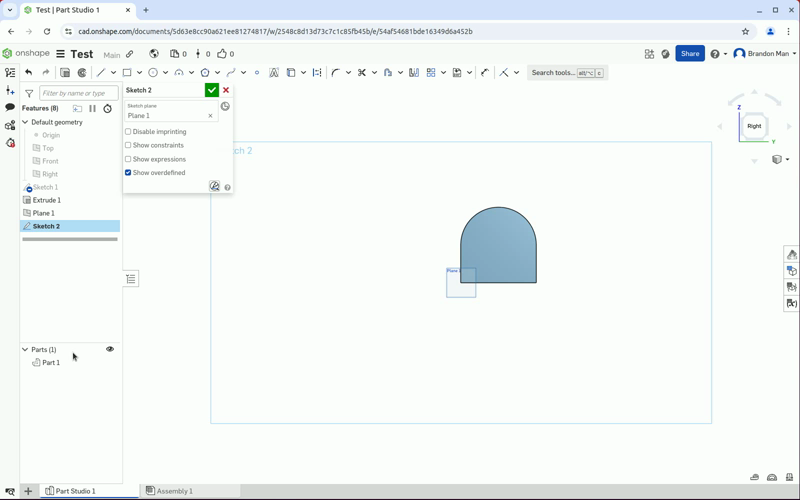
key(y)
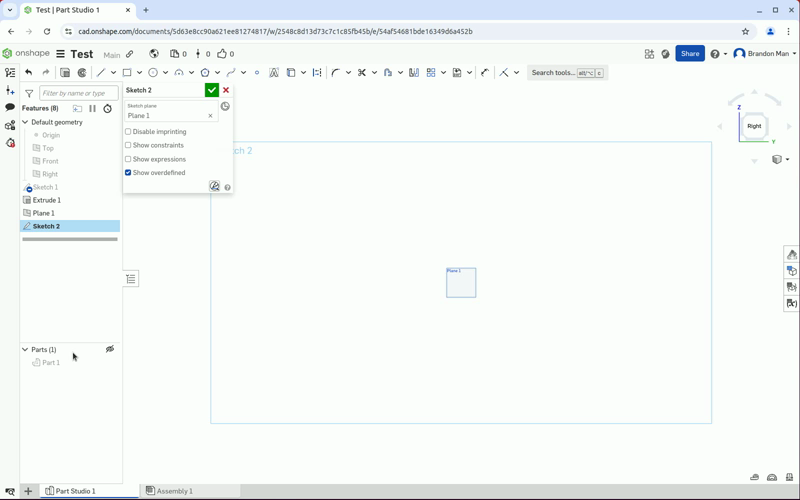
key(l)
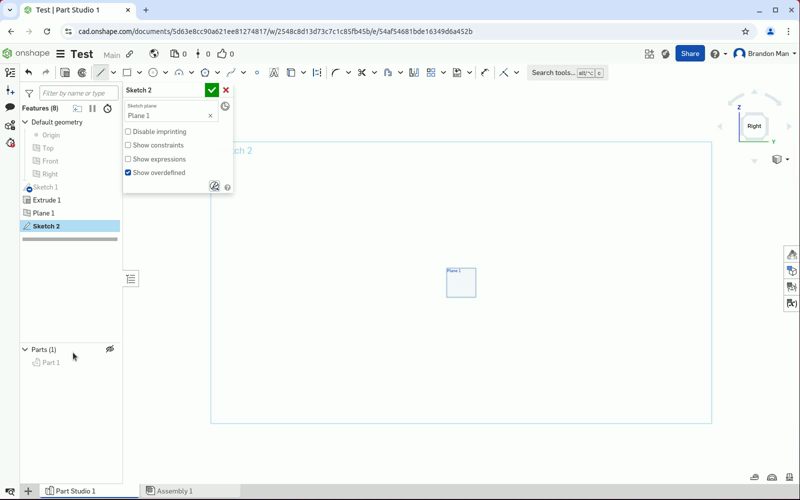
key_down(shift)
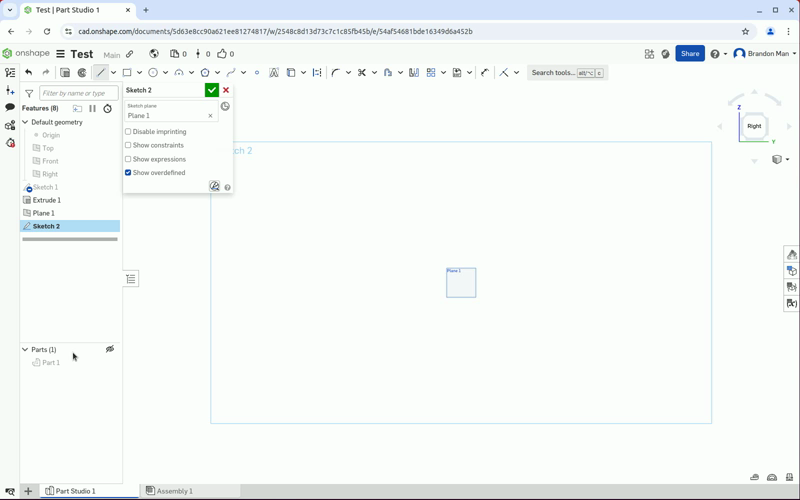
mouse_move(460, 282)
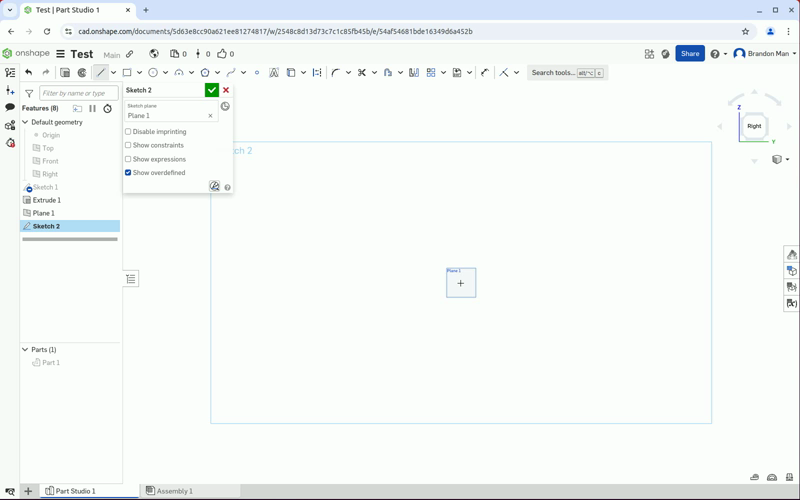
click(460, 282)
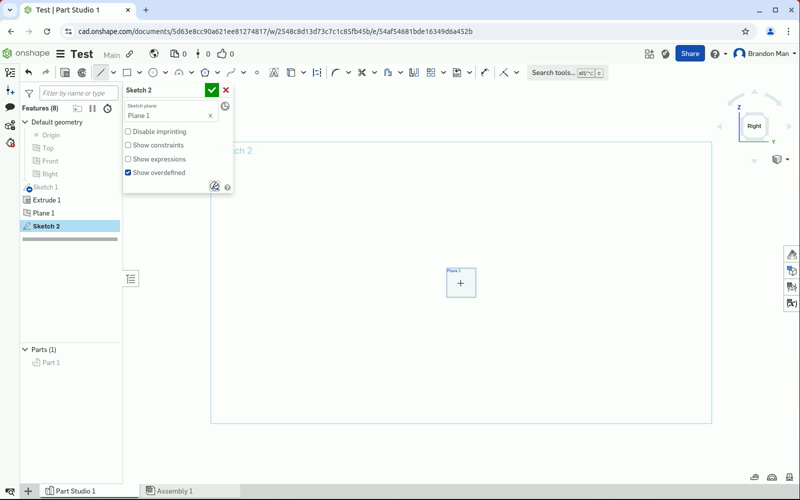
key_up(shift)
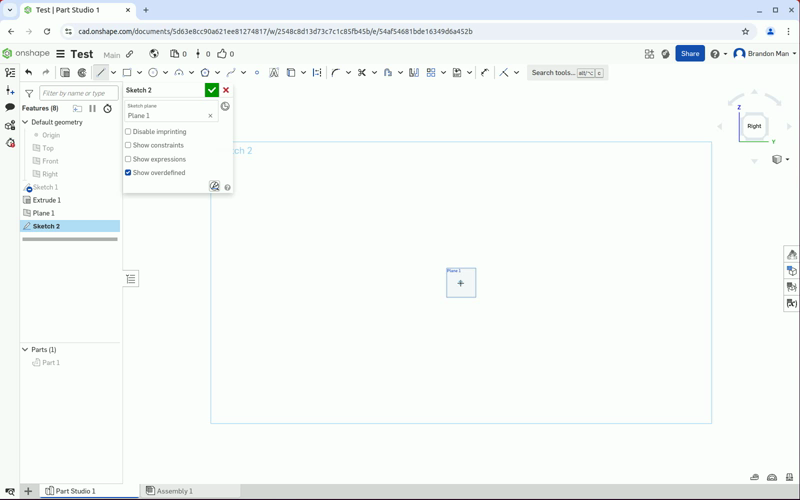
key_down(shift)
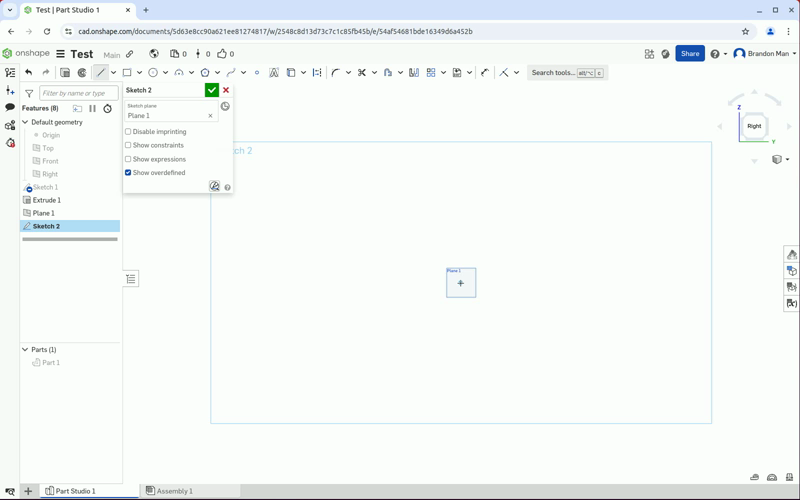
mouse_move(536, 282)
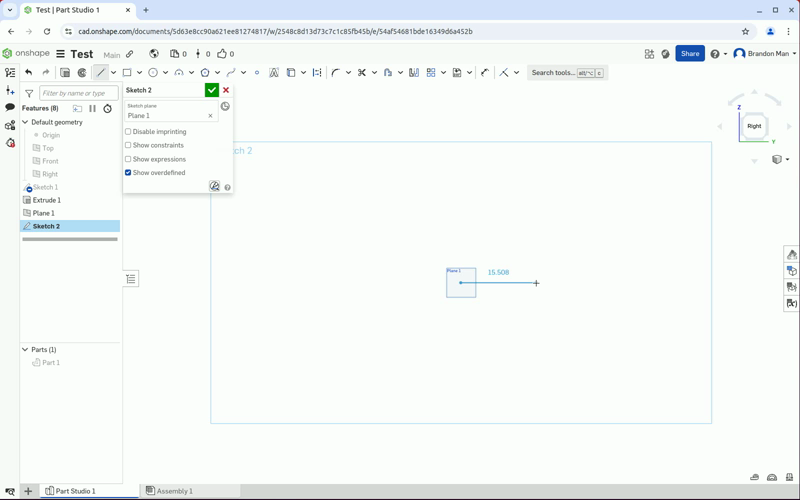
click(536, 282)
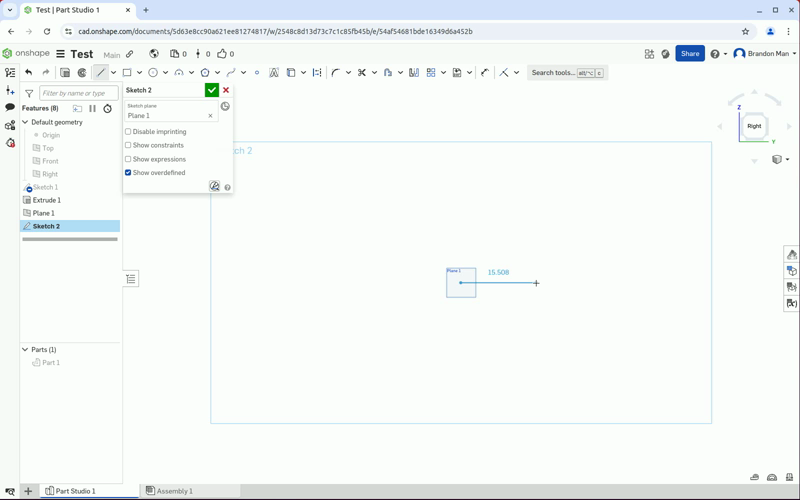
key_up(shift)
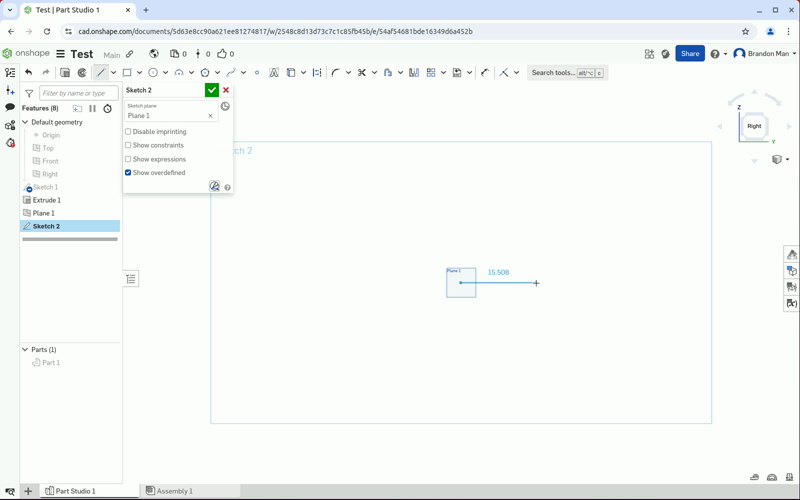
key_down(shift)
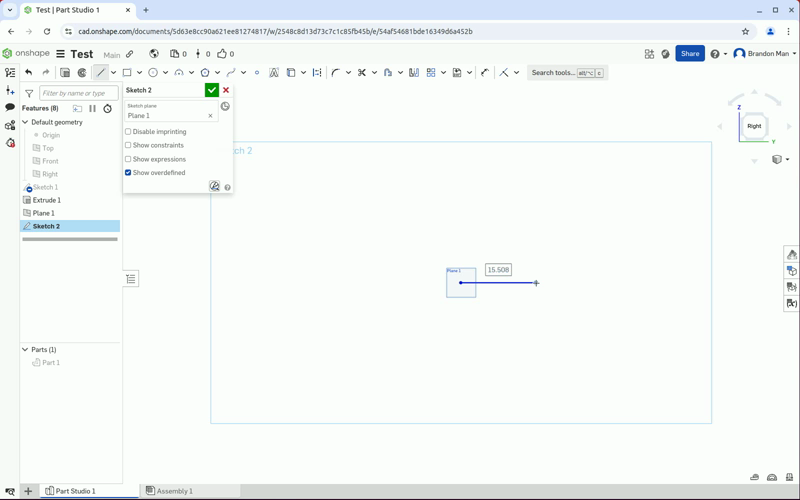
mouse_move(566, 282)
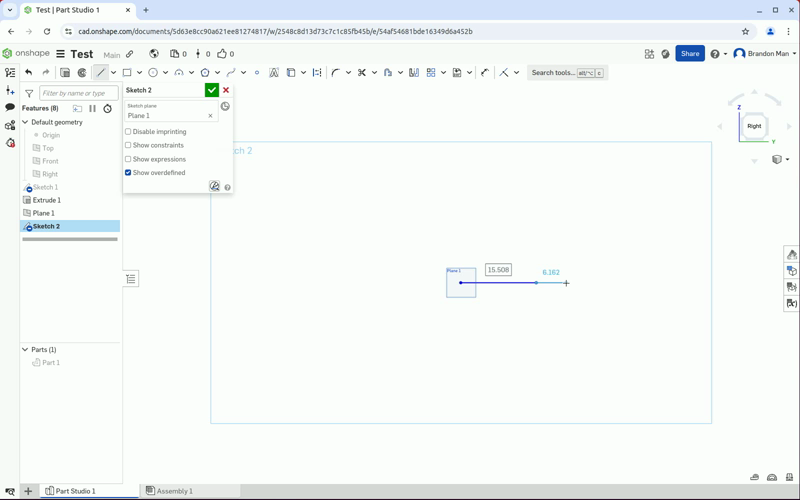
mouse_move(536, 264)
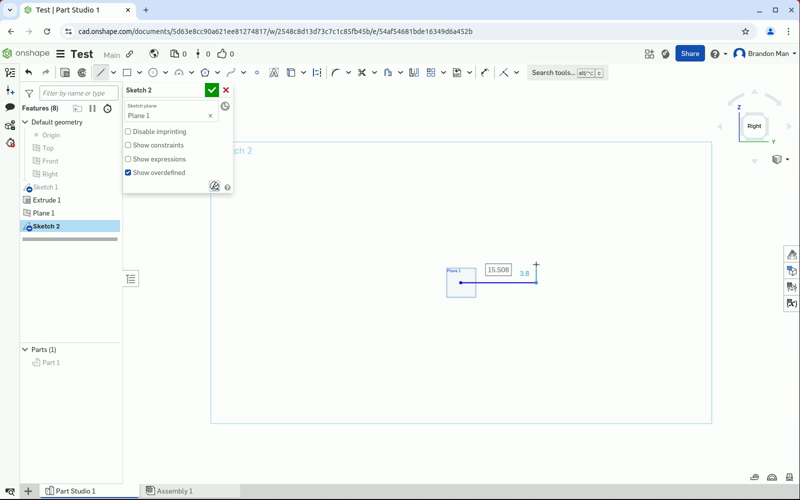
click(536, 264)
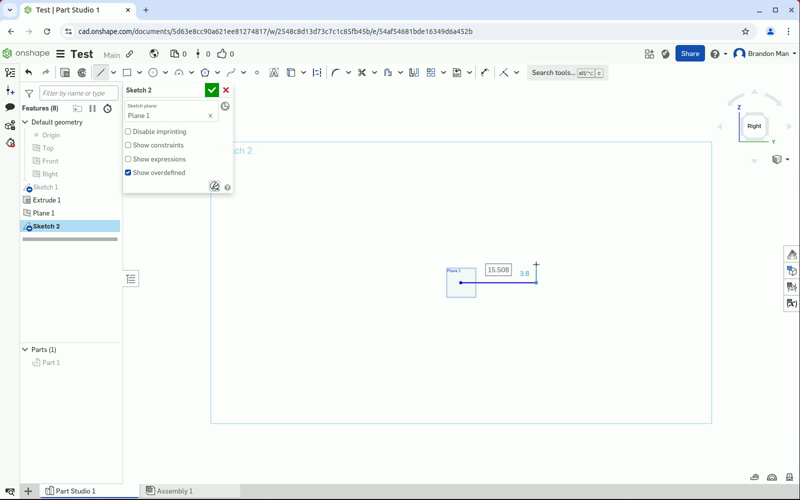
key_up(shift)
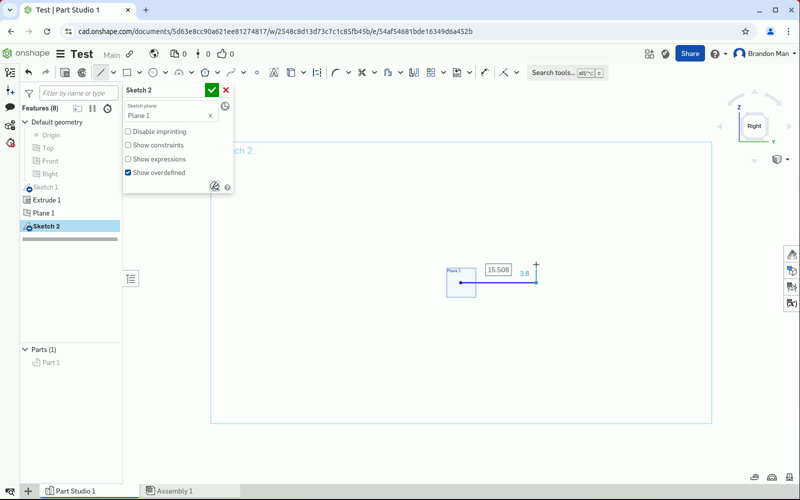
key_down(shift)
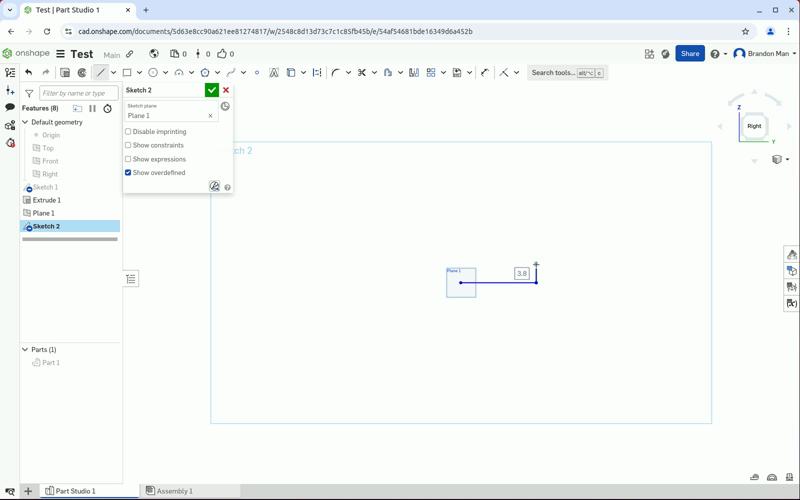
mouse_move(460, 264)
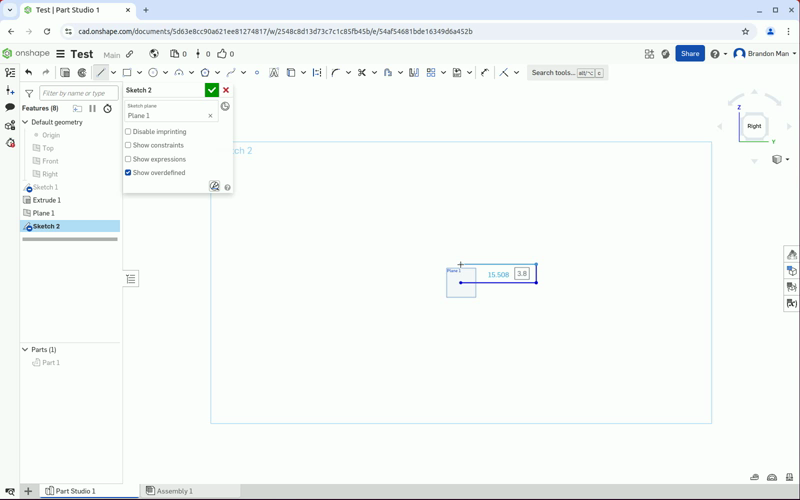
click(460, 264)
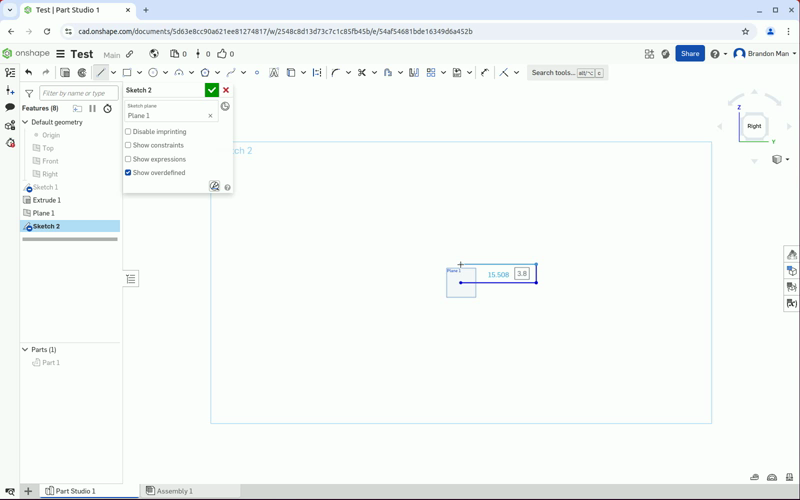
key_up(shift)
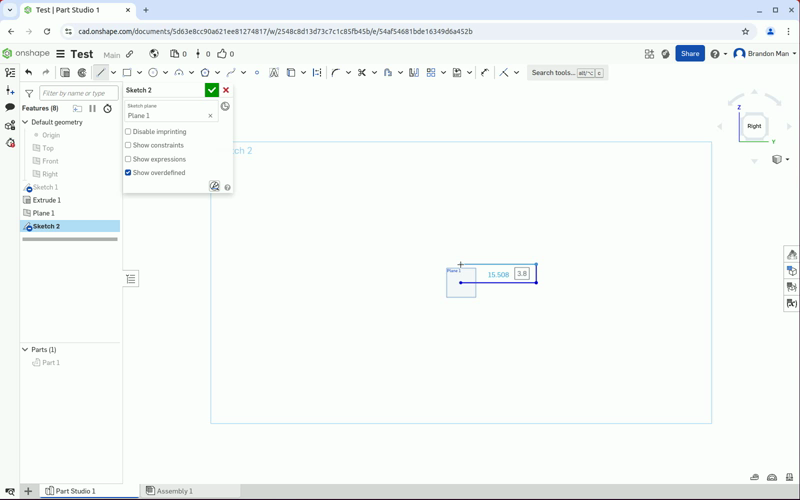
mouse_move(490, 264)
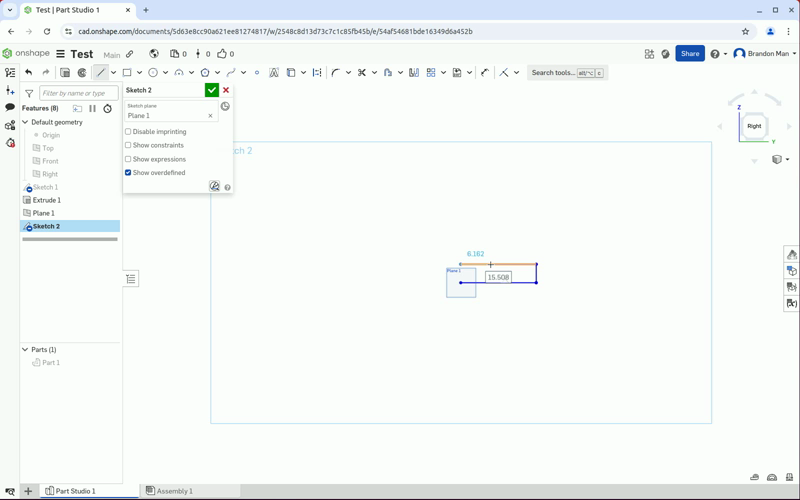
key_down(shift)
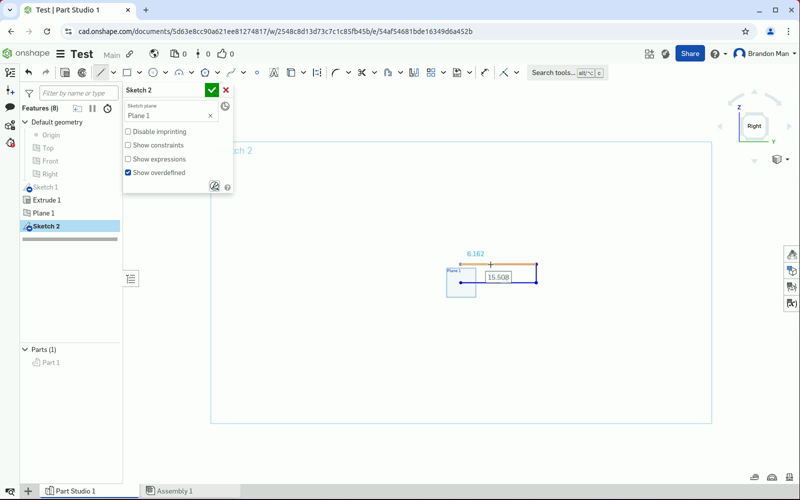
mouse_move(460, 282)
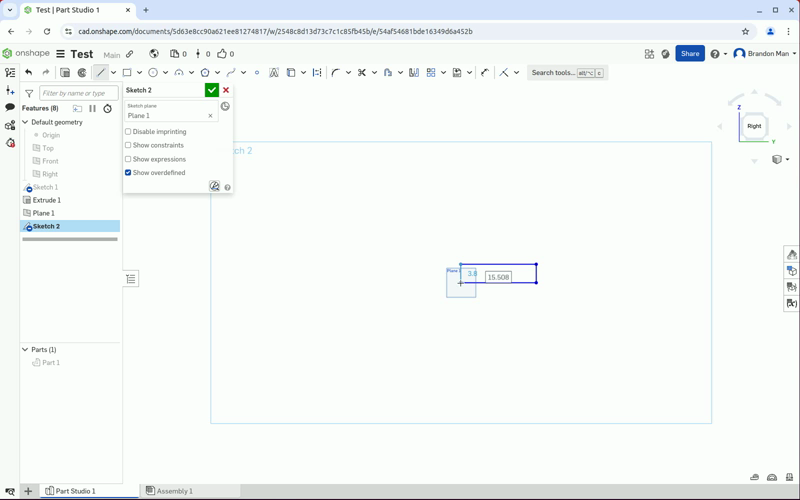
key_up(shift)
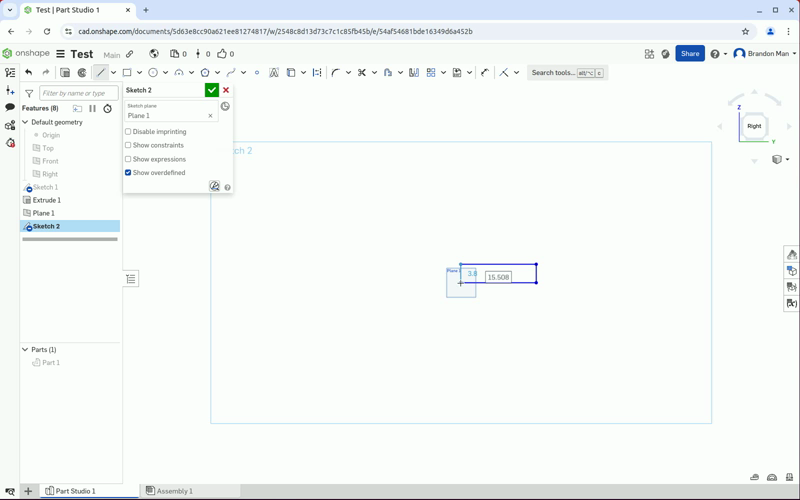
click(460, 282)
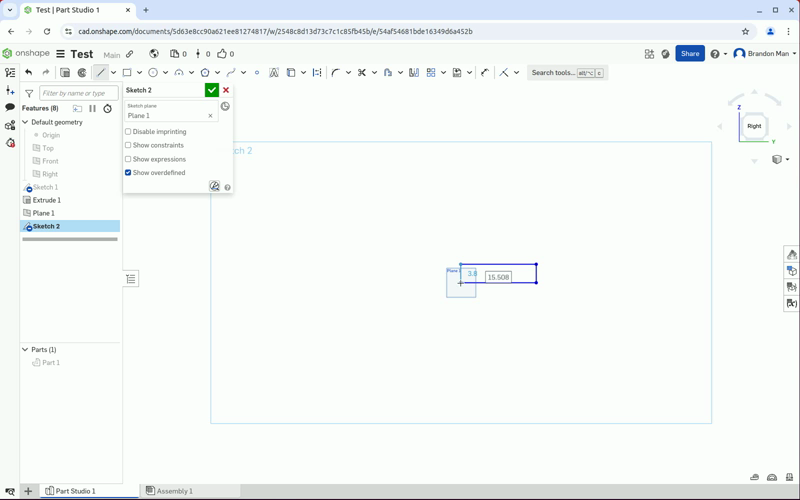
key(esc)
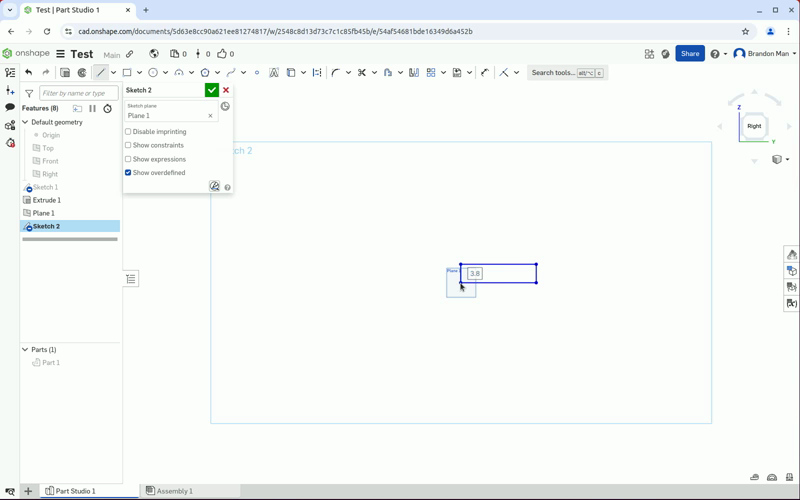
mouse_move(534, 272)
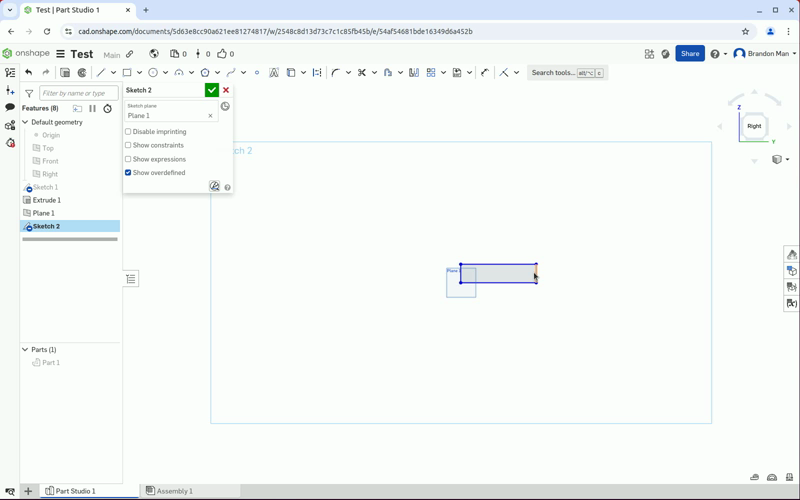
scroll(6)
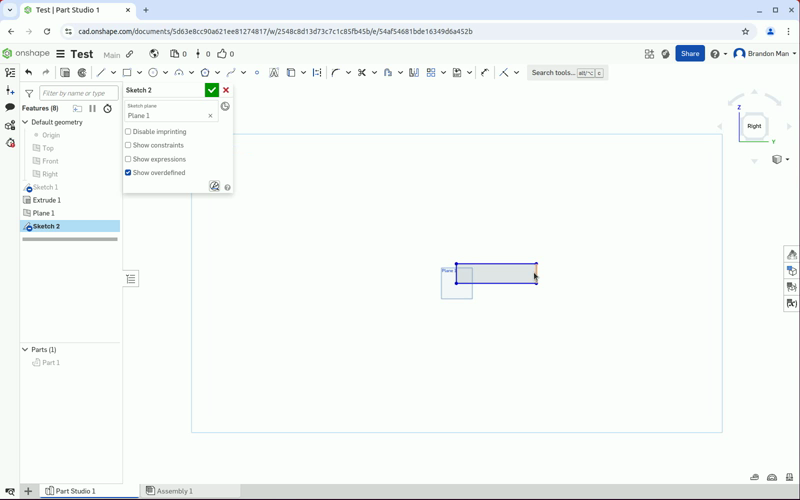
scroll(6)
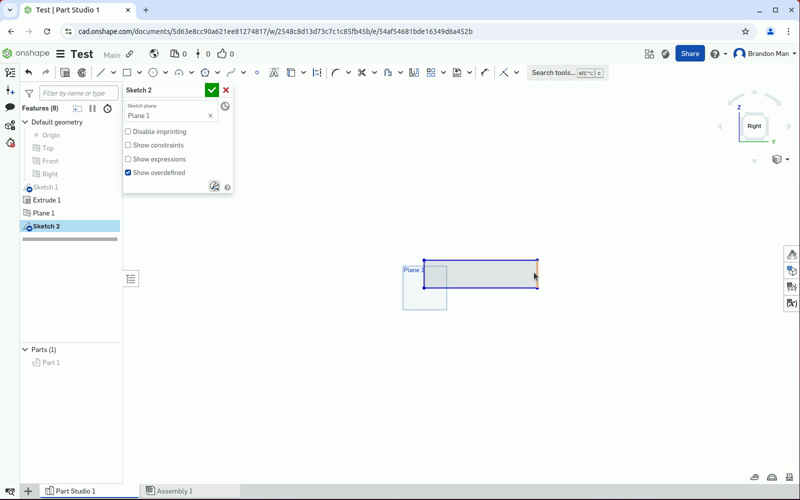
scroll(6)
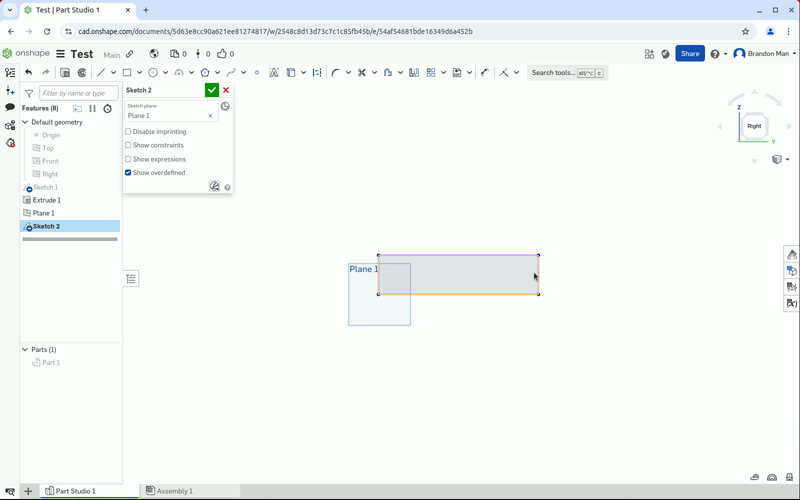
scroll(6)
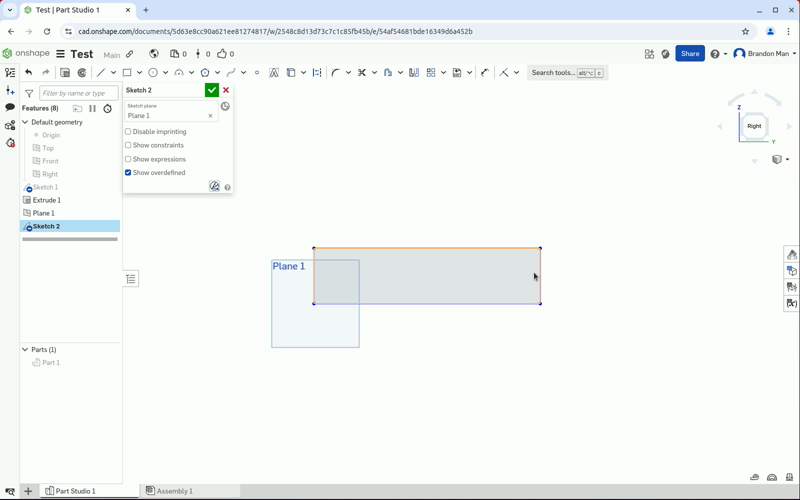
scroll(6)
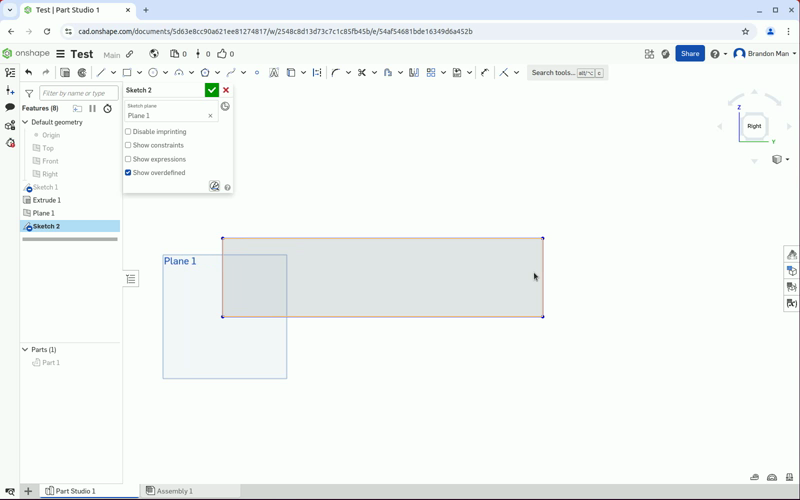
scroll(6)
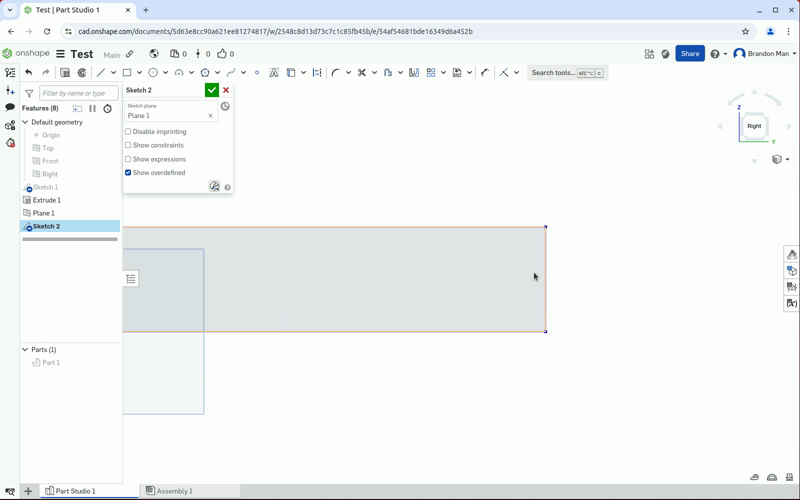
scroll(6)
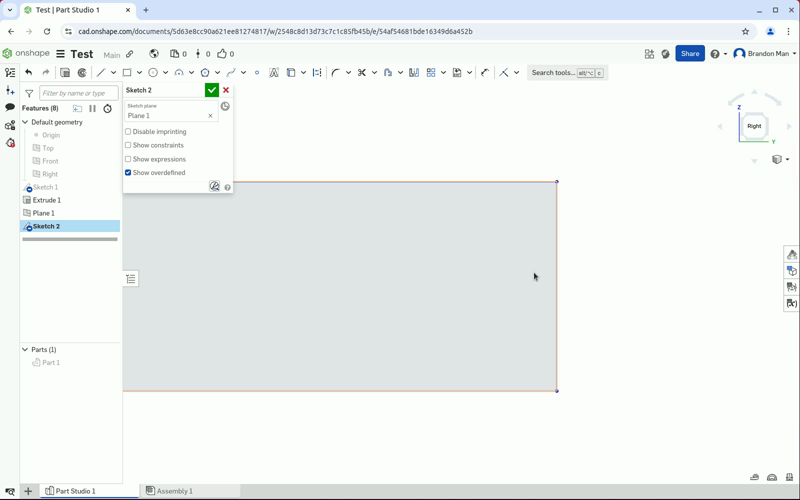
click(534, 272)
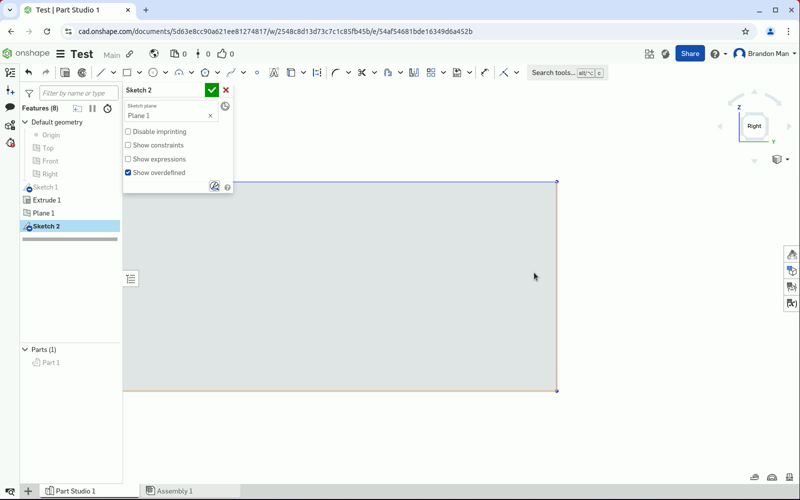
scroll(-6)
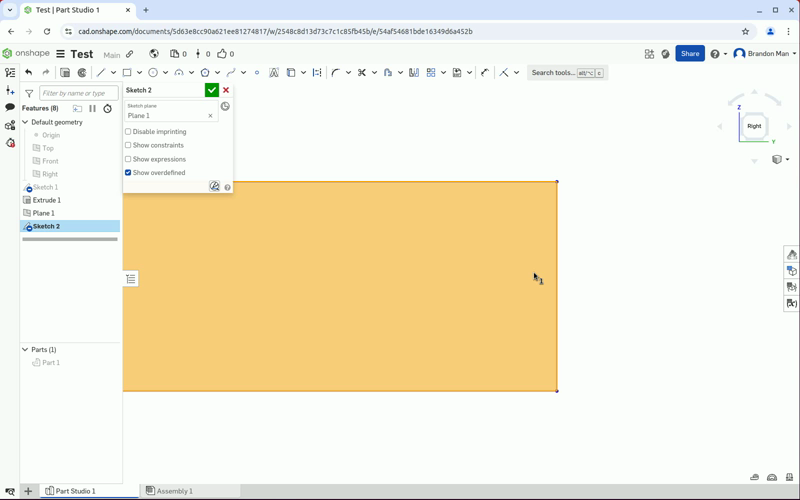
scroll(-6)
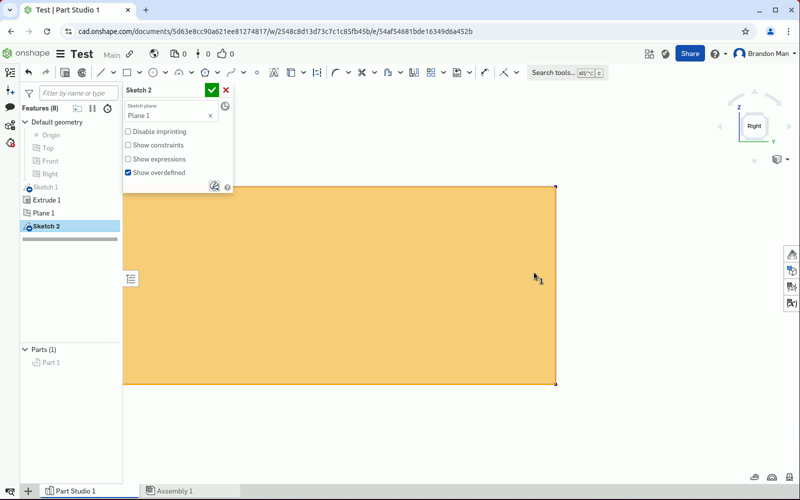
scroll(-6)
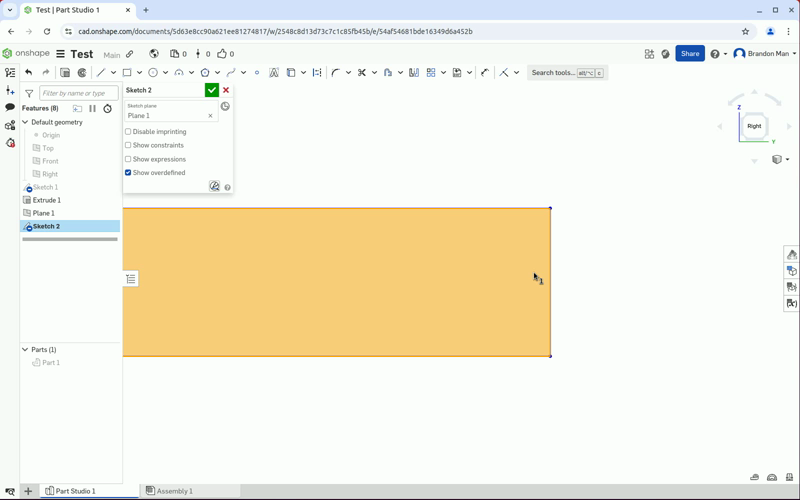
scroll(-6)
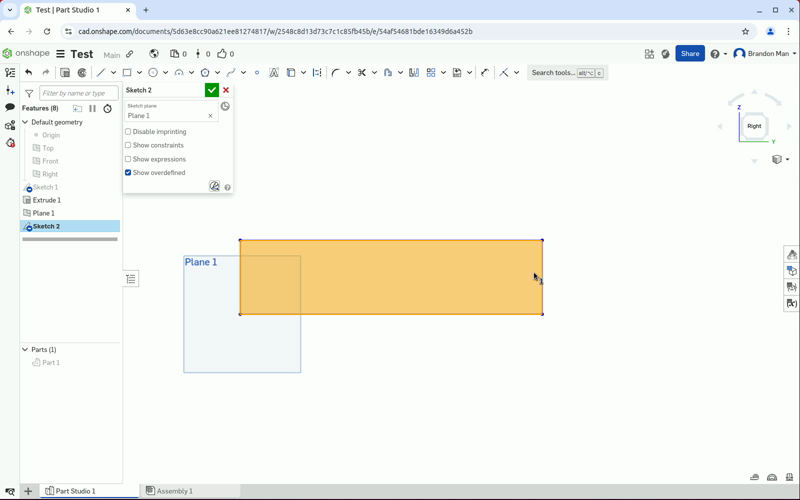
scroll(-6)
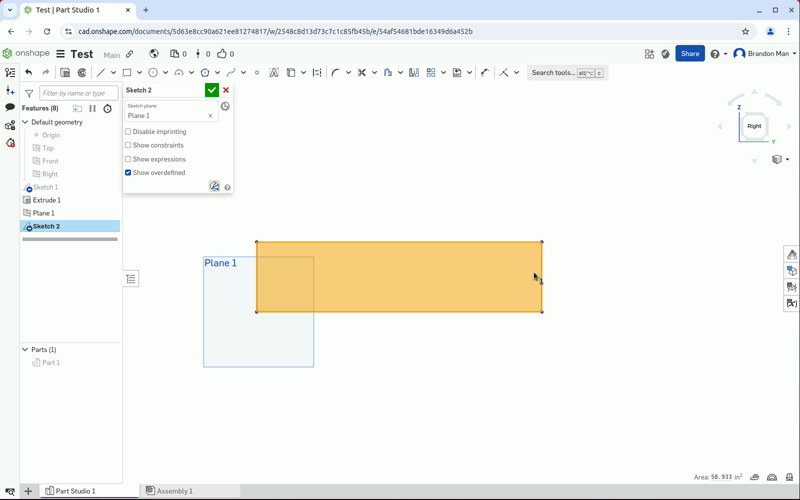
scroll(-6)
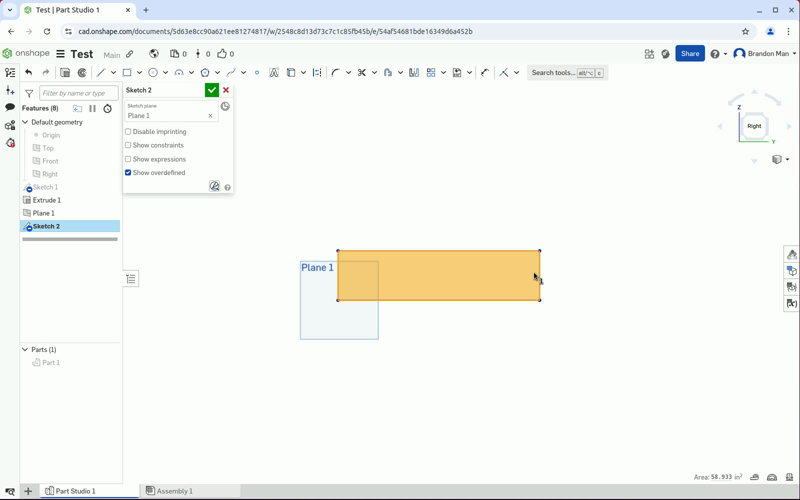
scroll(-6)
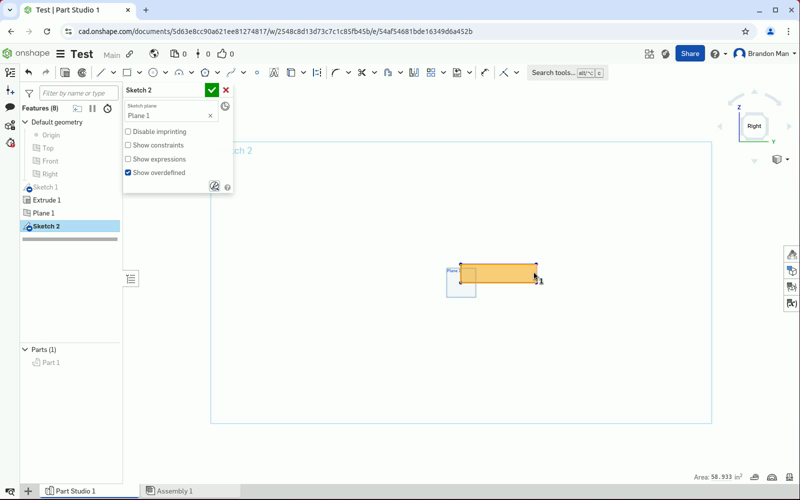
mouse_move(73, 352)
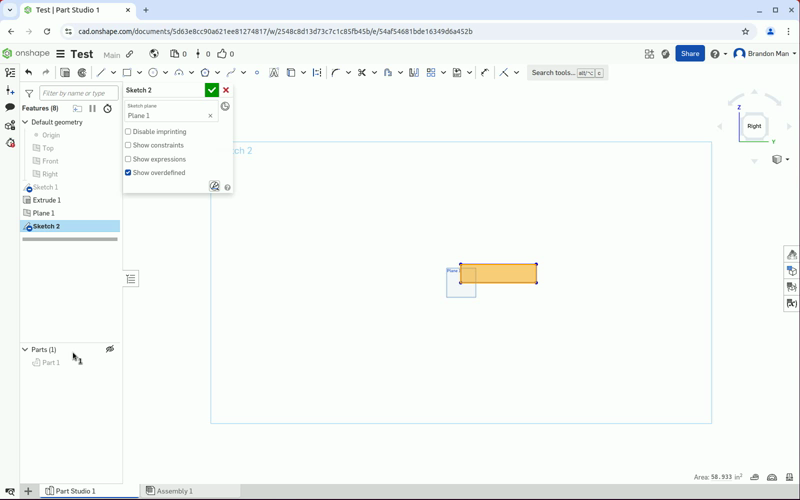
key(shift+y)
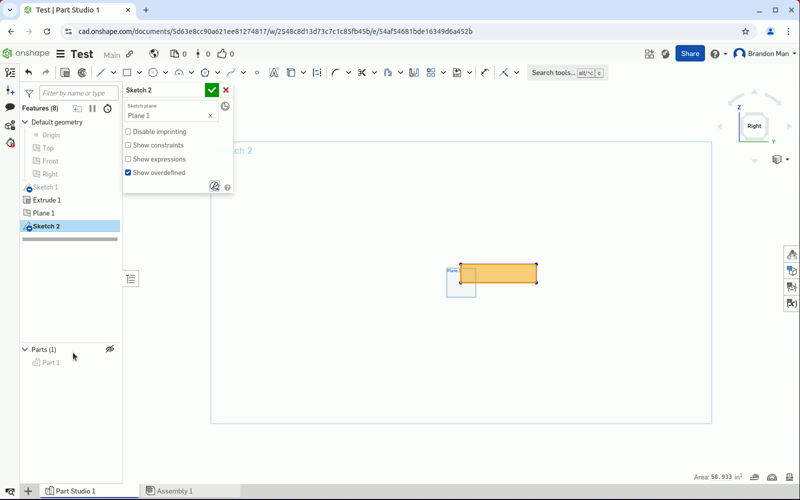
key(shift+e)
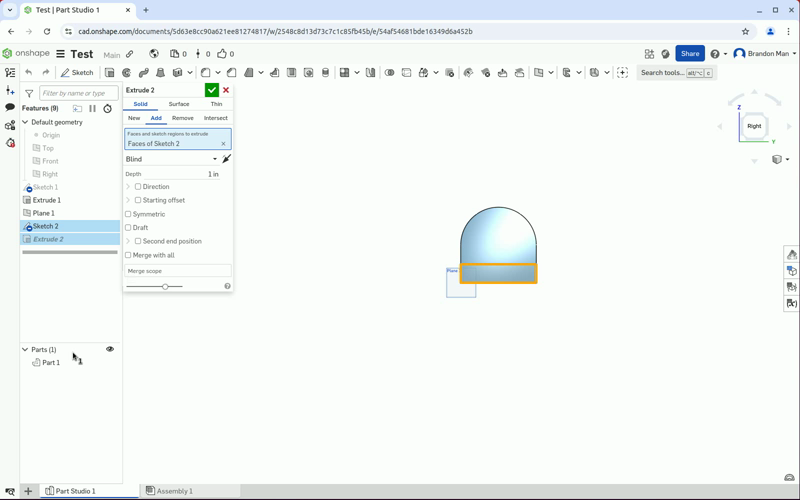
mouse_move(143, 106)
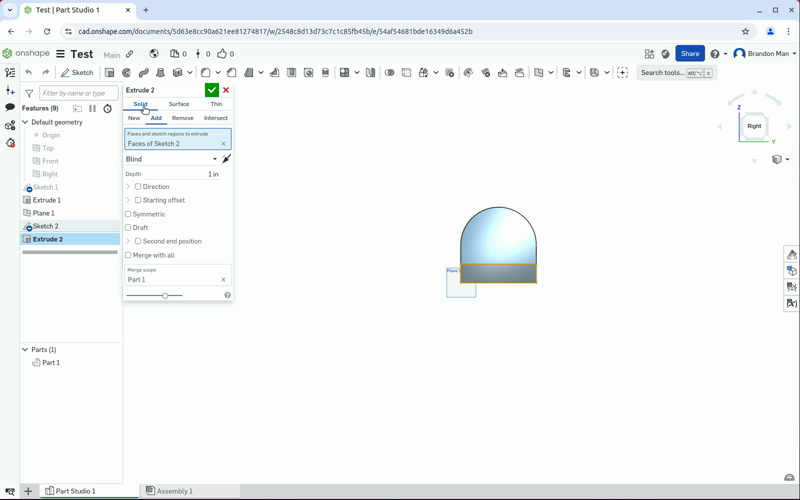
click(143, 106)
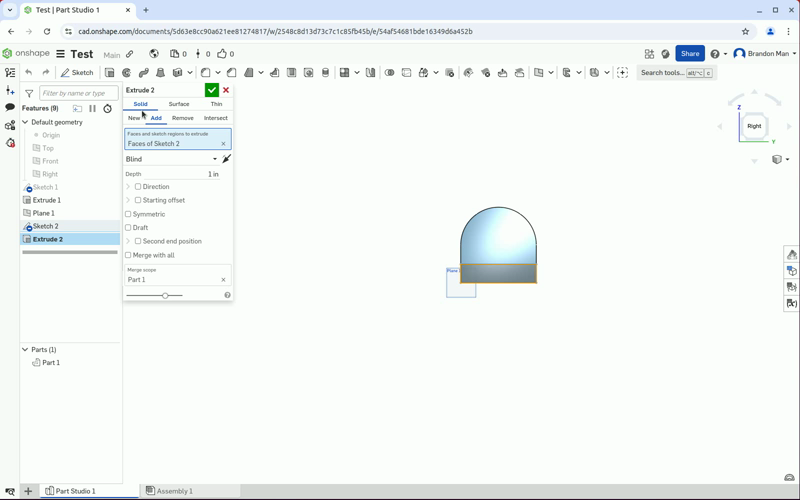
mouse_move(137, 120)
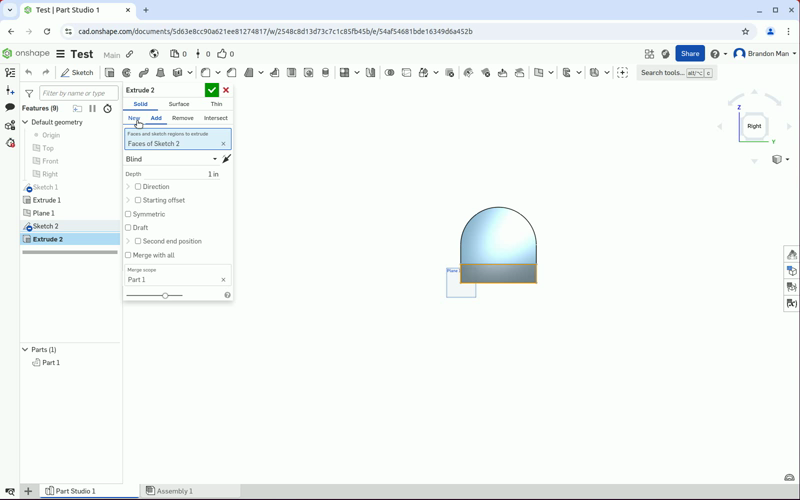
click(137, 120)
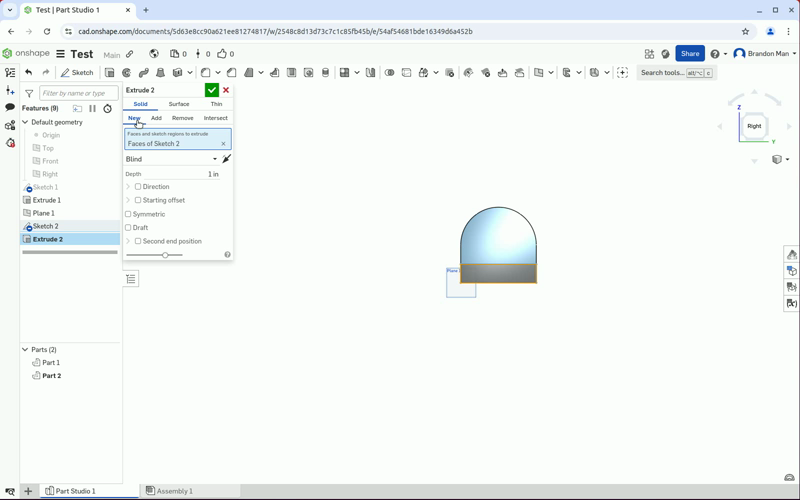
key(tab, 4)
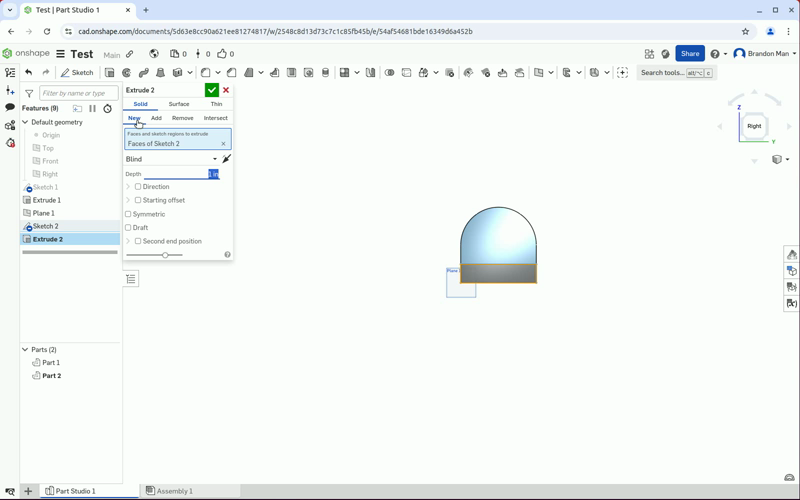
text(15.405)
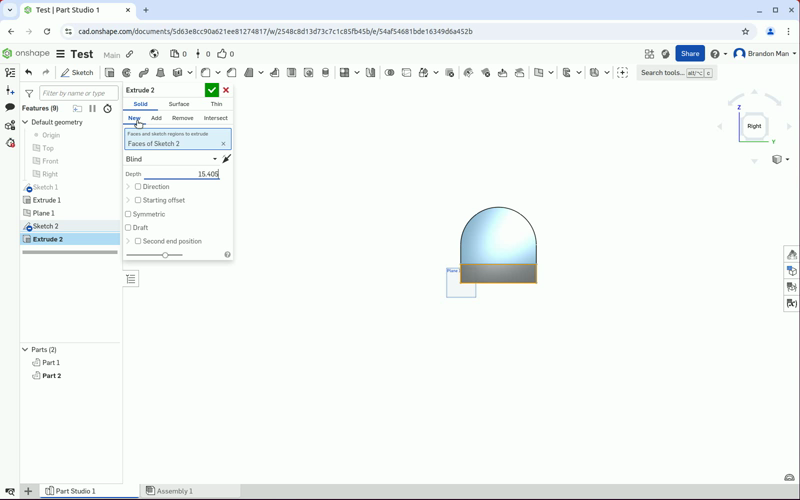
key(enter)
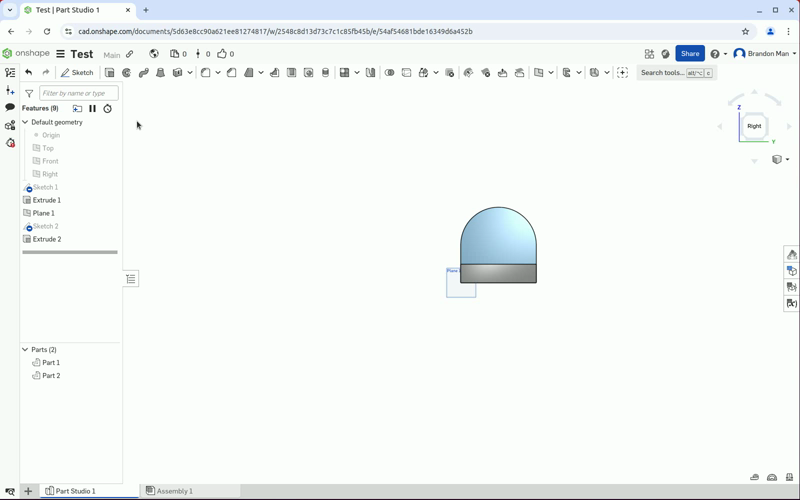
key(shift+h)
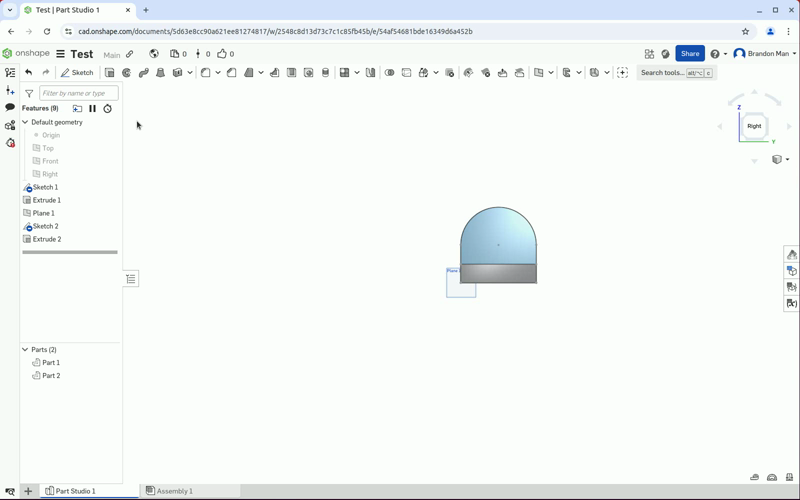
key(shift+h)
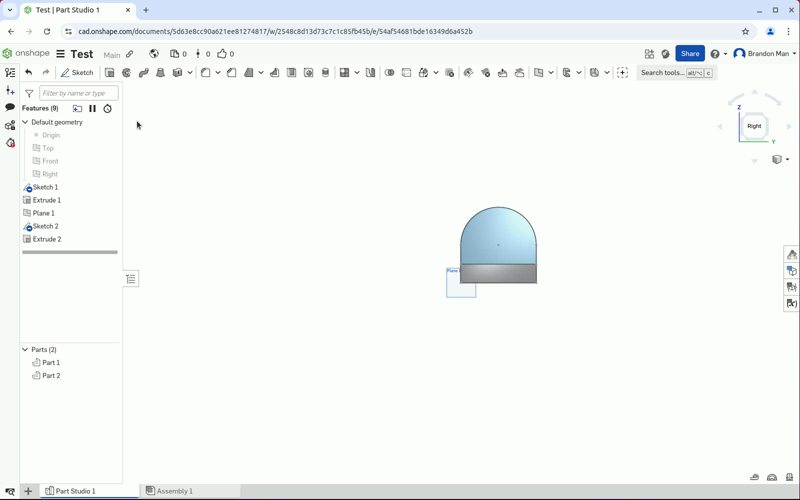
key(shift+7)
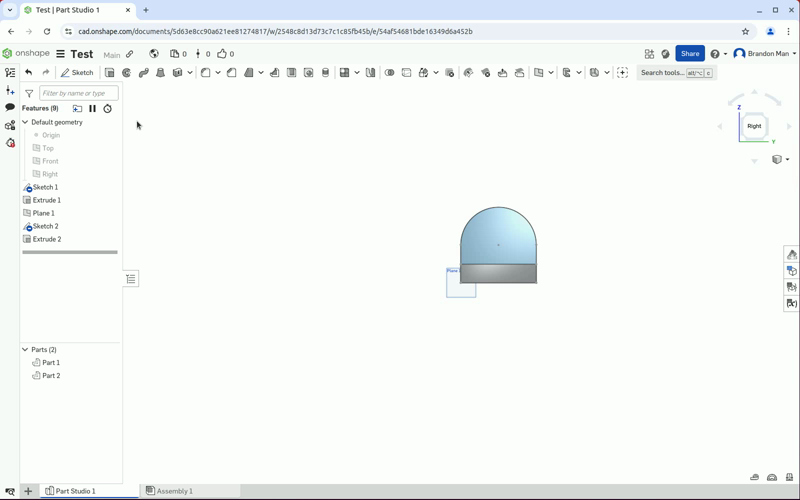
key(right, 2)
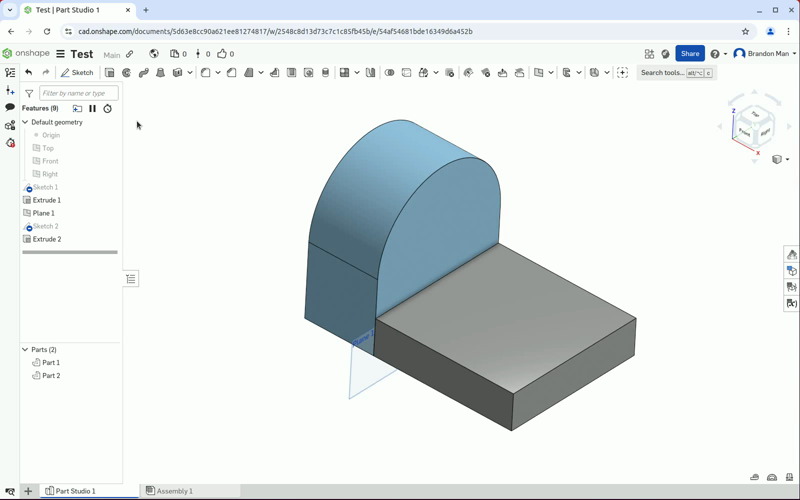
key(down, 2)
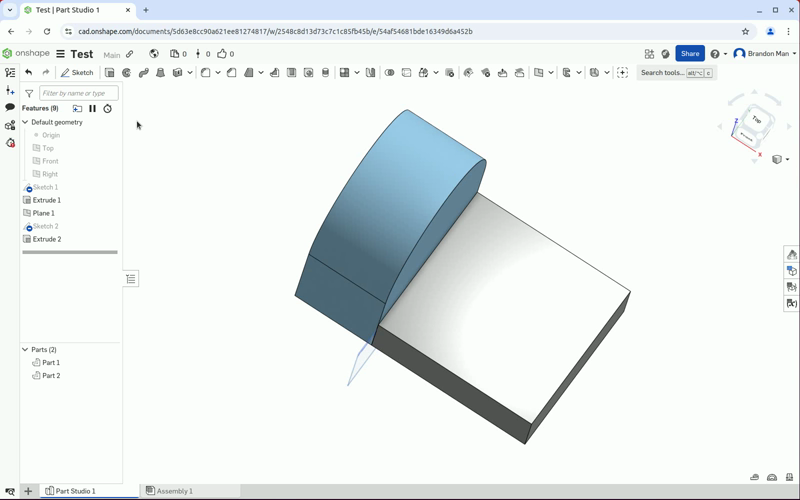
key(up, 2)
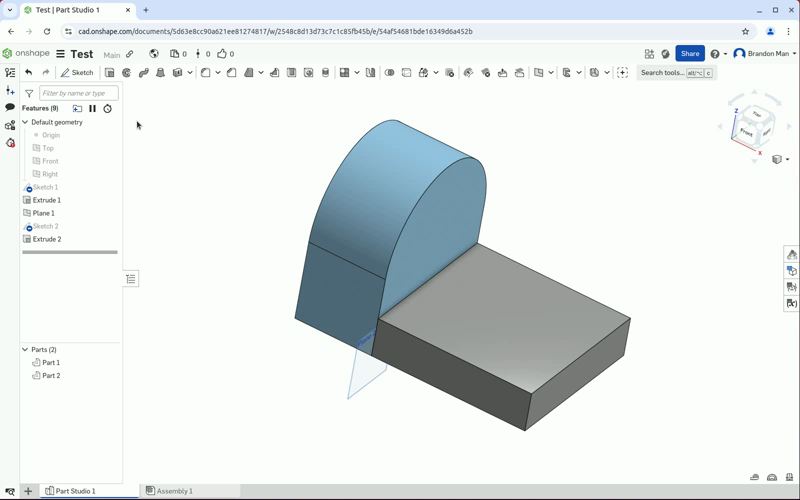
key(left, 2)
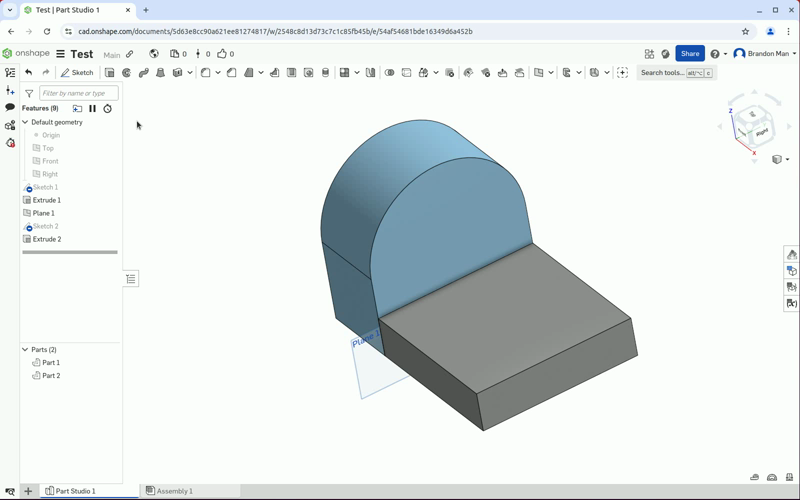
mouse_move(73, 189)
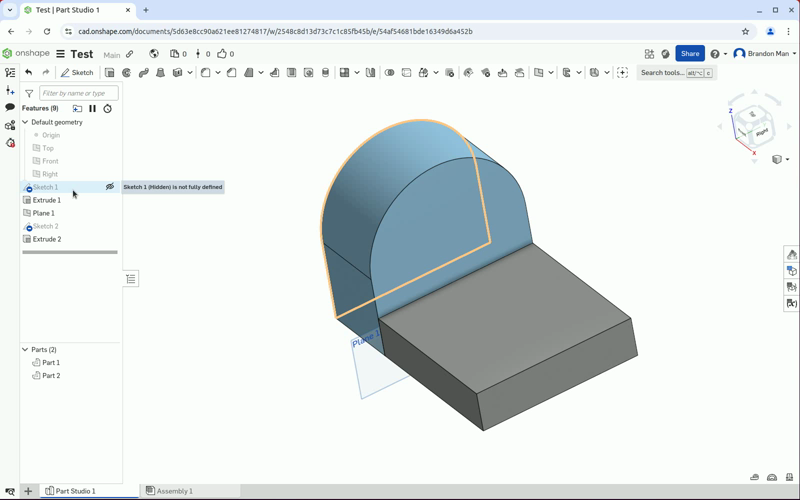
click(73, 189)